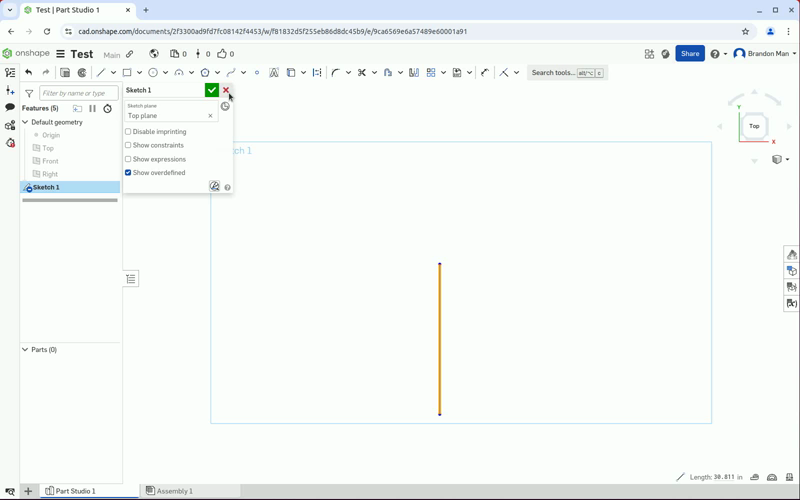
key(shift+h)
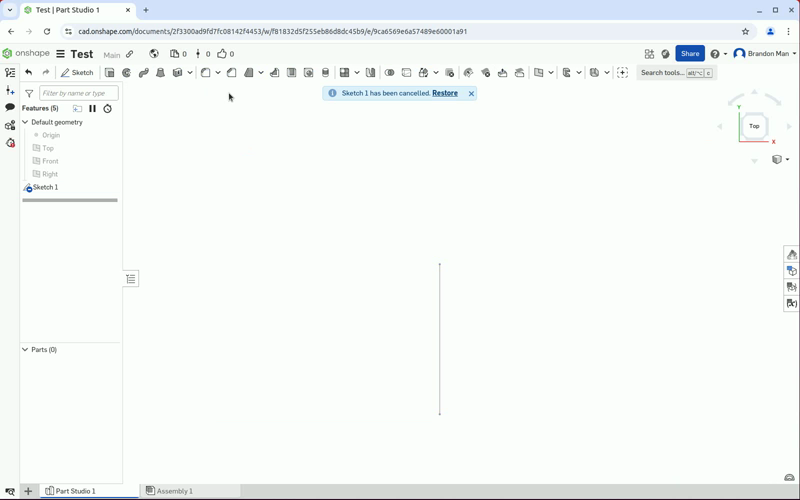
key(shift+s)
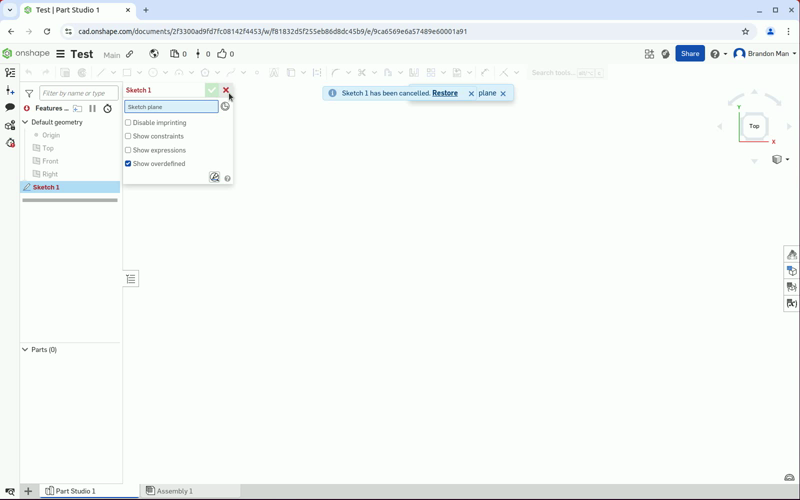
mouse_move(73, 150)
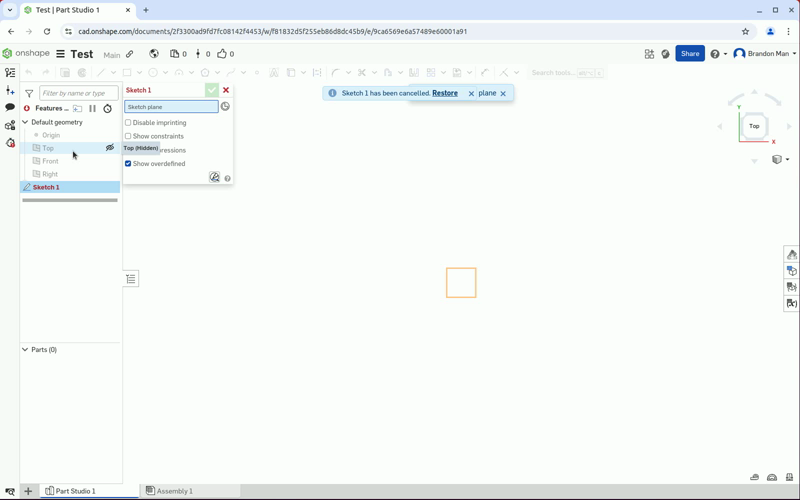
click(73, 150)
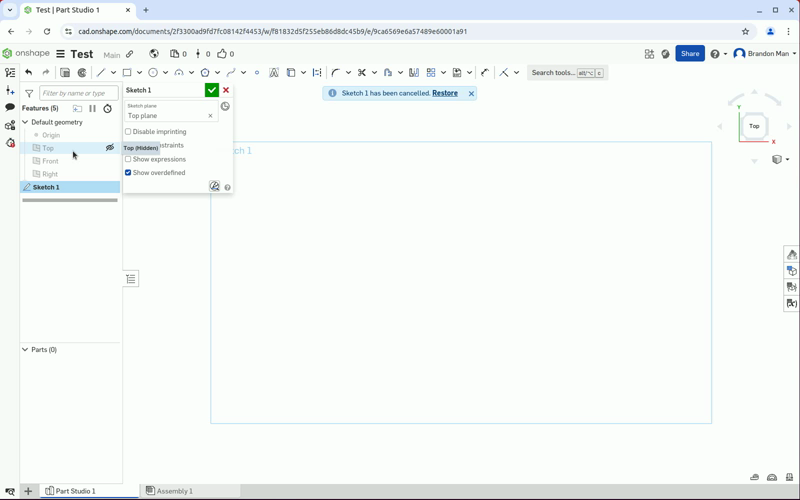
mouse_move(73, 352)
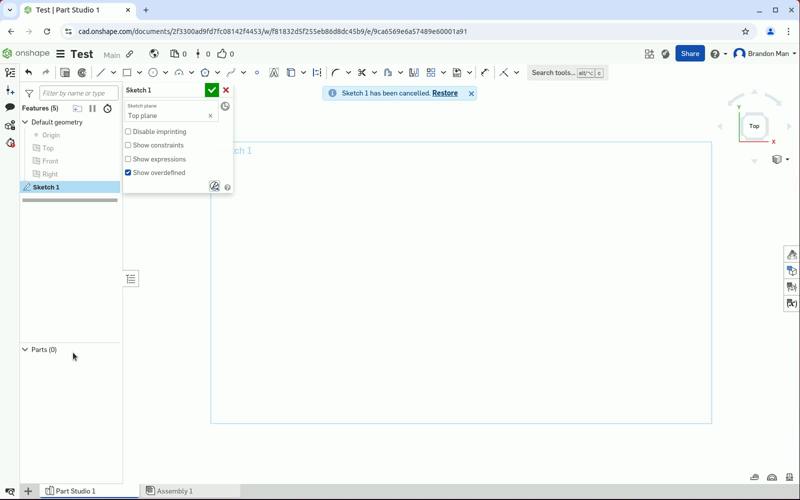
key(y)
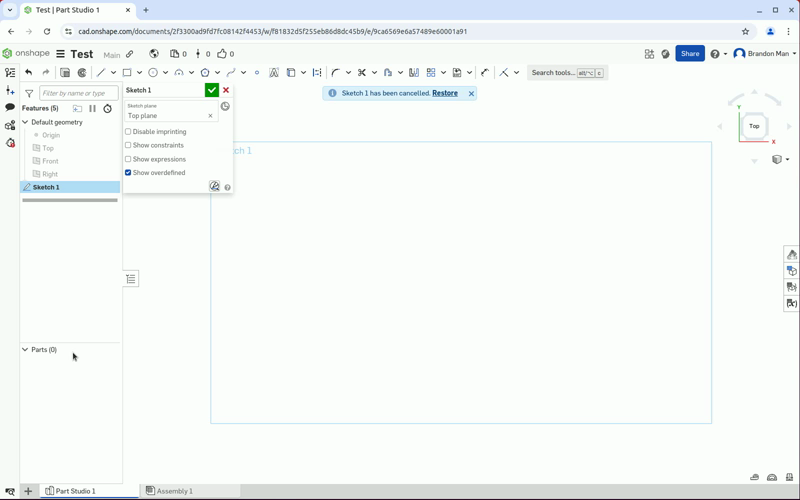
key(l)
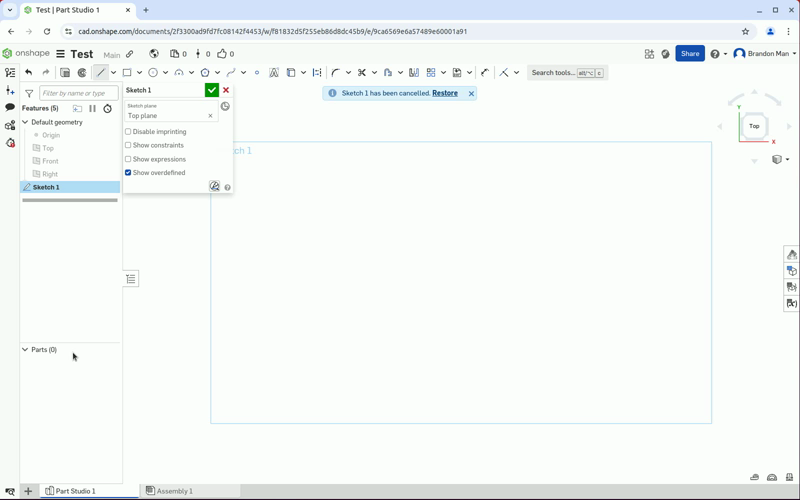
key_down(shift)
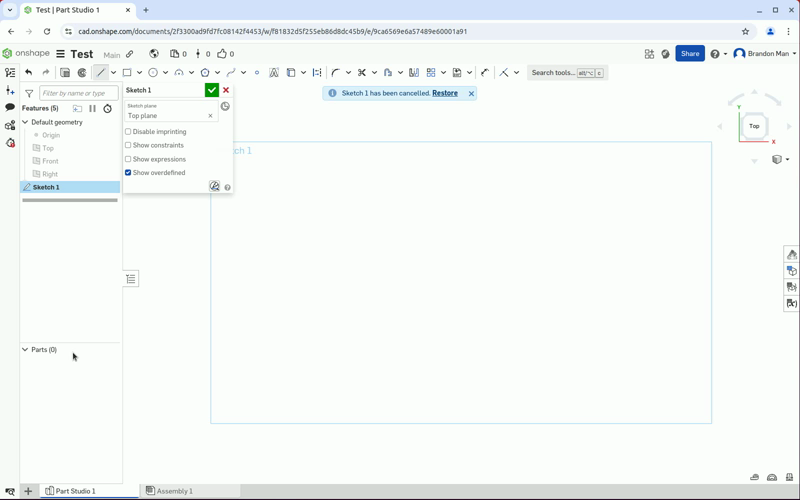
mouse_move(479, 294)
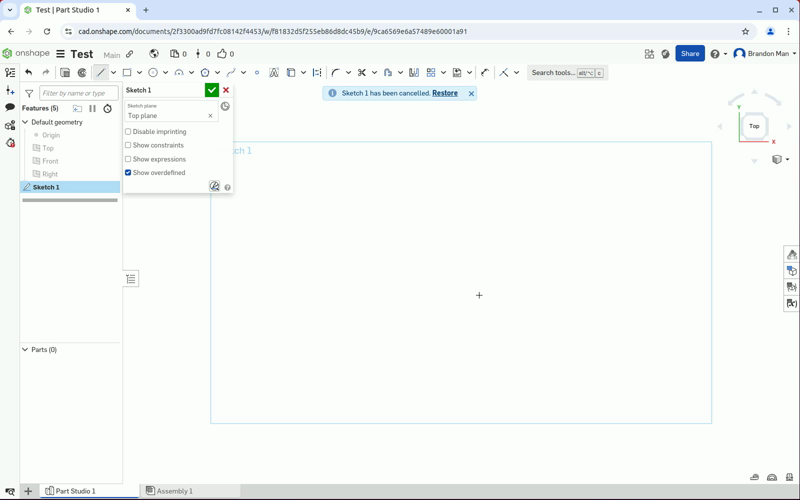
click(479, 294)
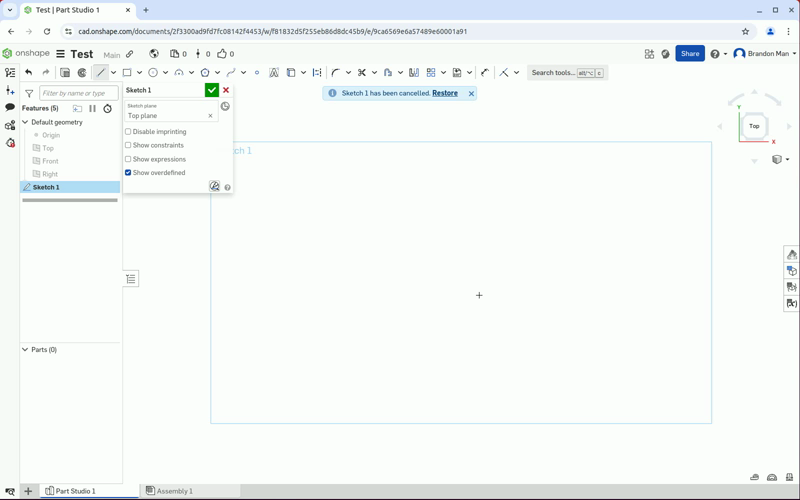
key_up(shift)
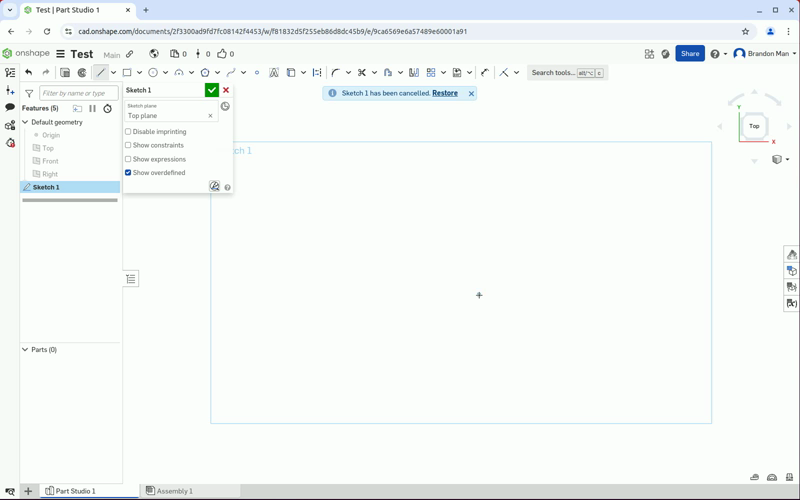
key_down(shift)
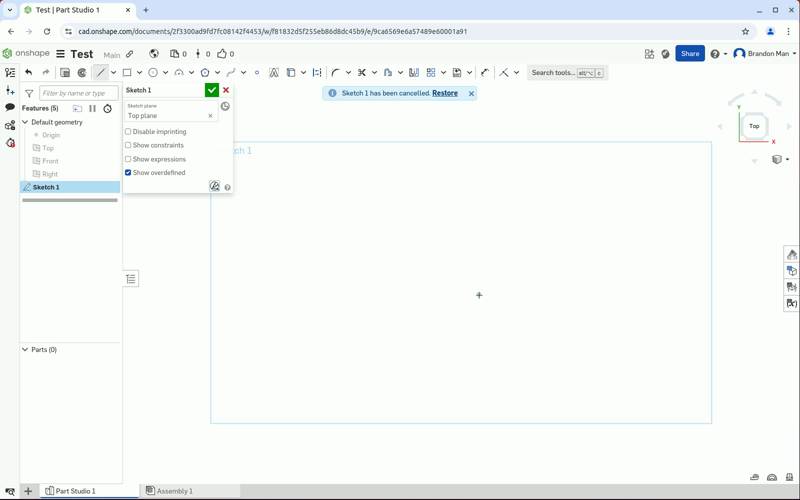
mouse_move(512, 360)
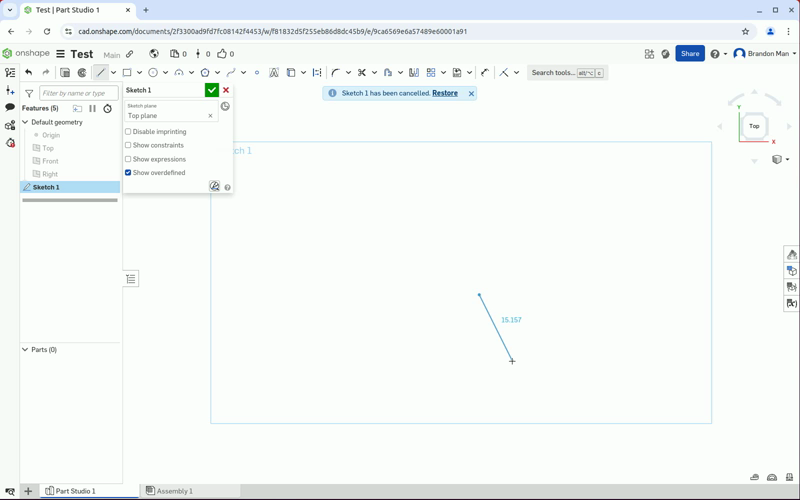
click(512, 360)
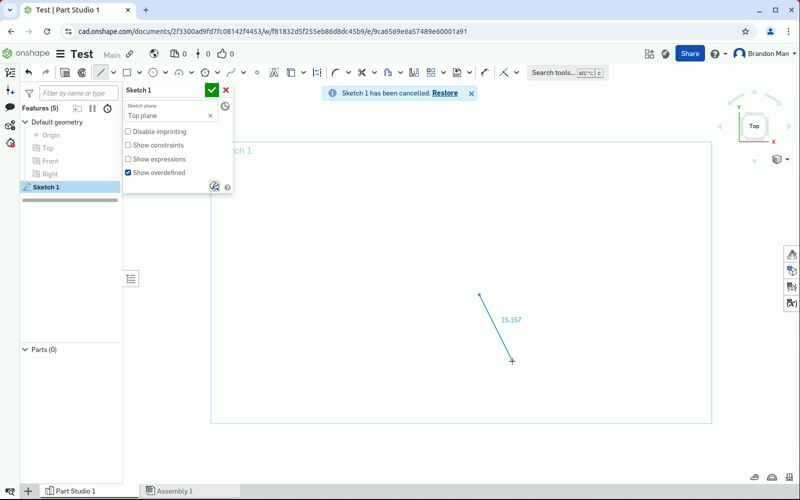
key_up(shift)
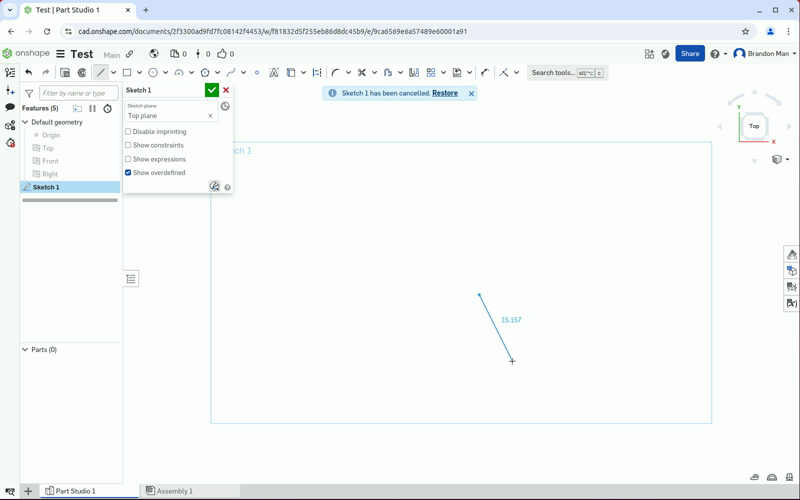
key_down(shift)
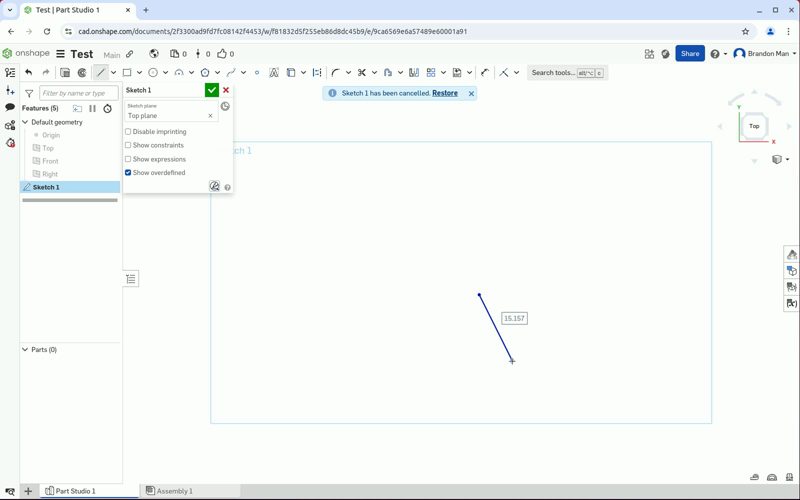
mouse_move(545, 294)
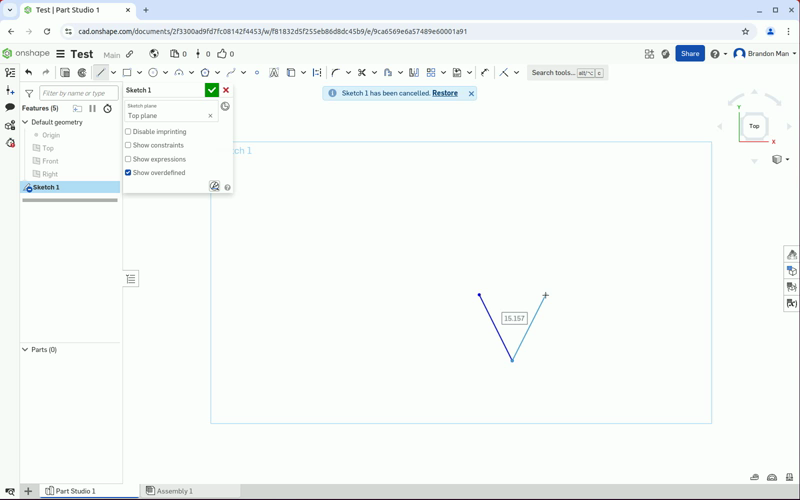
click(545, 294)
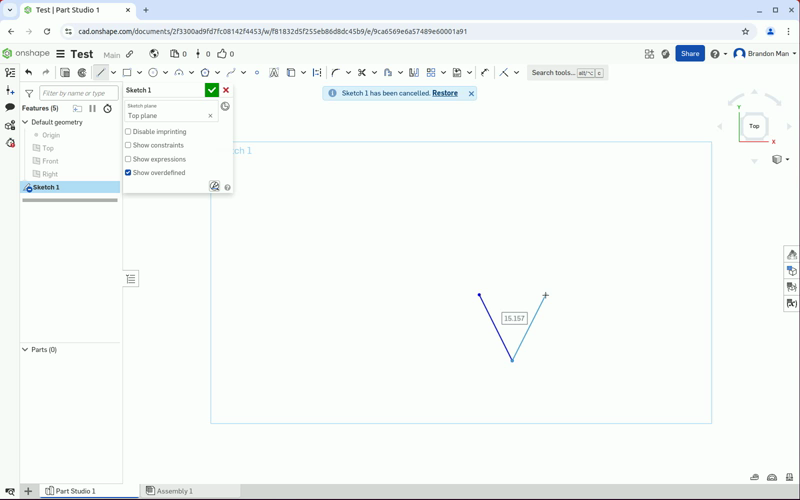
key_up(shift)
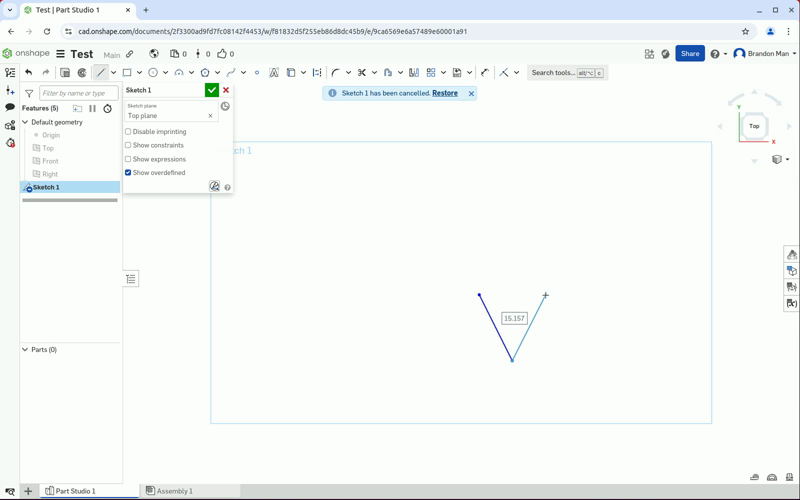
key_down(shift)
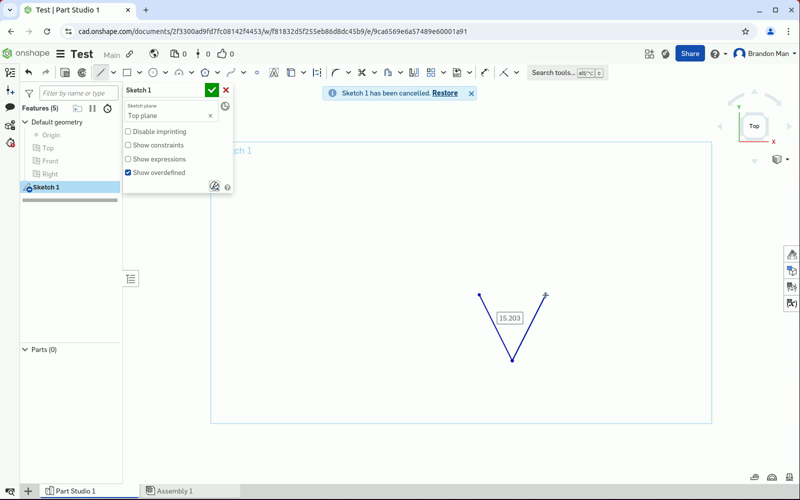
mouse_move(575, 294)
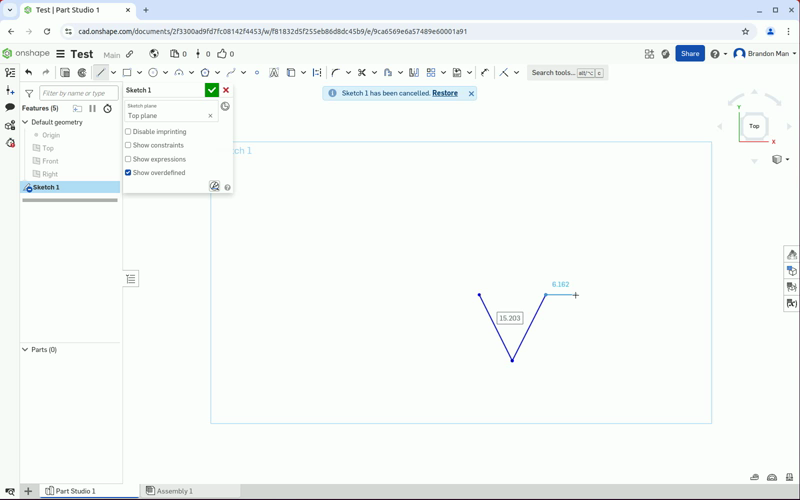
mouse_move(512, 294)
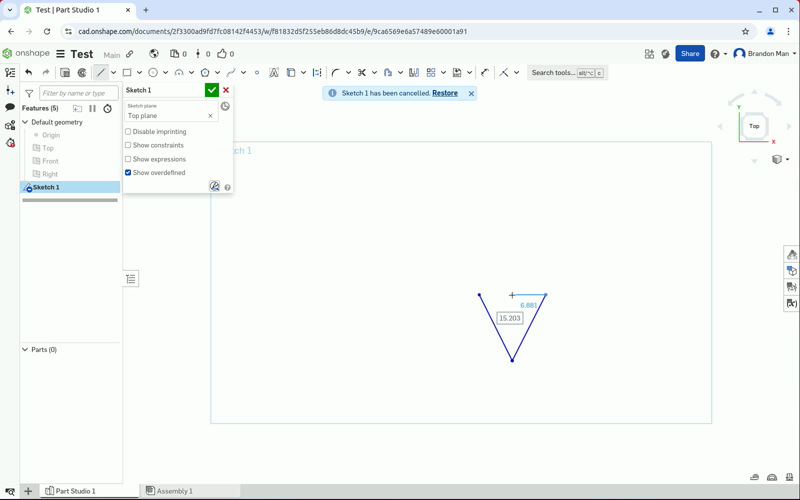
click(512, 294)
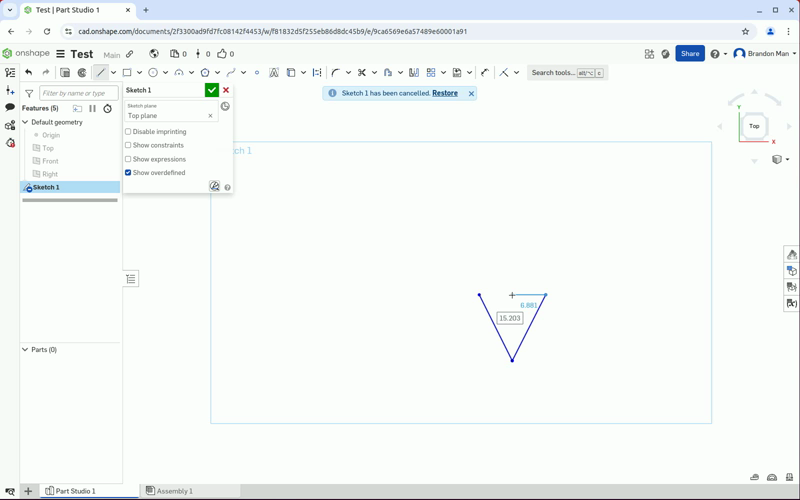
key_up(shift)
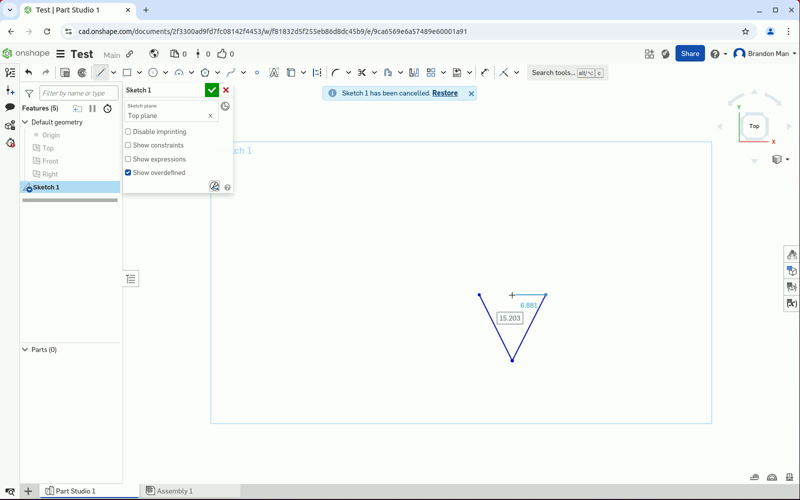
mouse_move(542, 294)
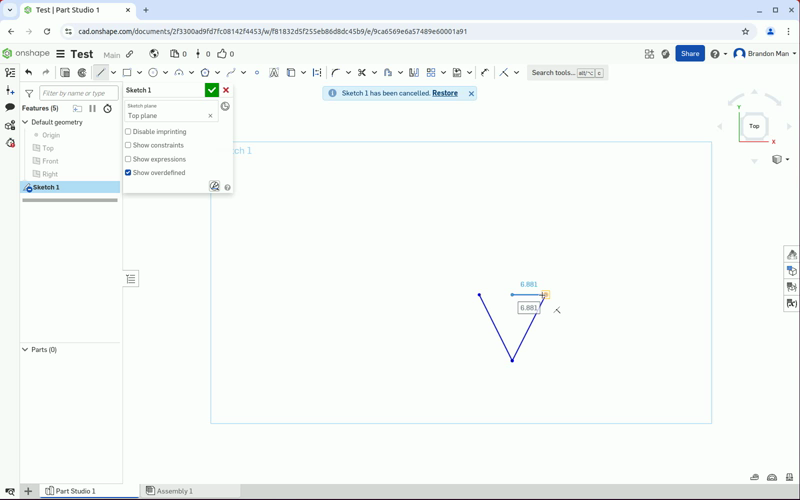
key_down(shift)
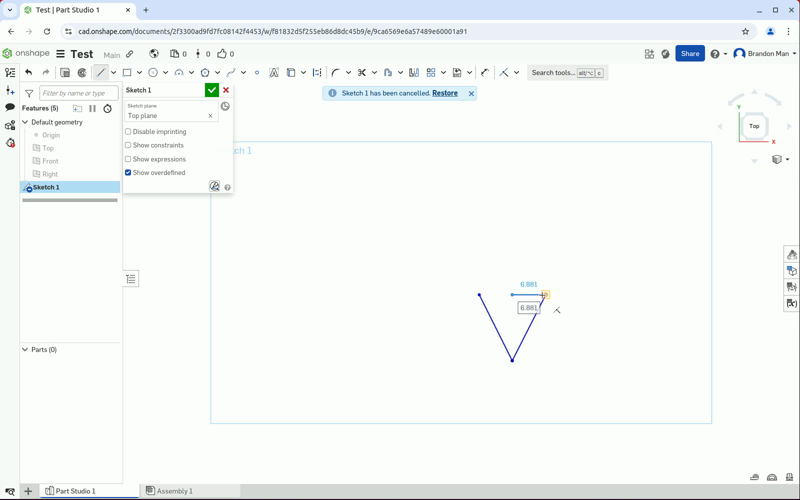
mouse_move(479, 294)
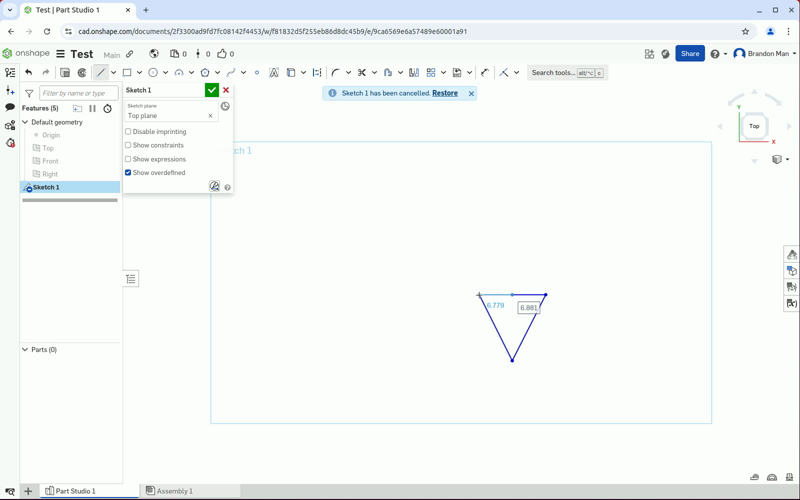
key_up(shift)
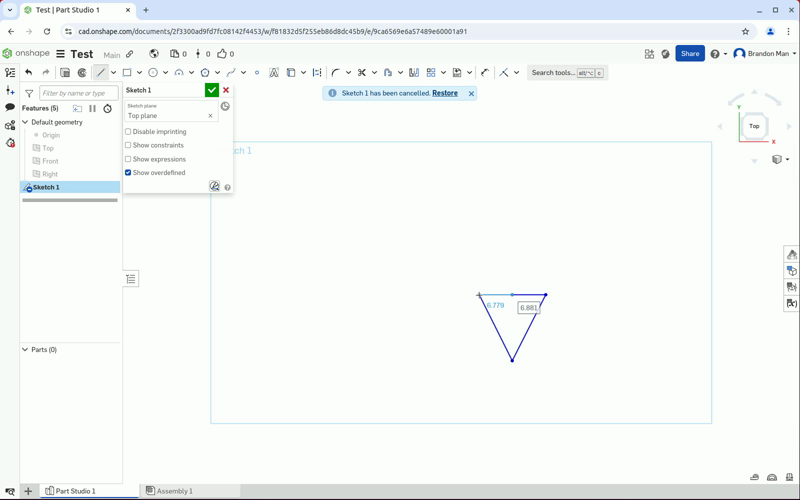
click(479, 294)
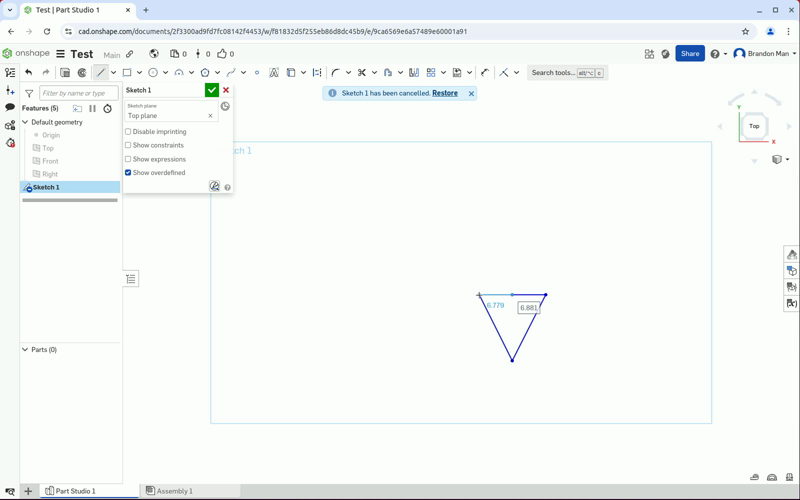
key(esc)
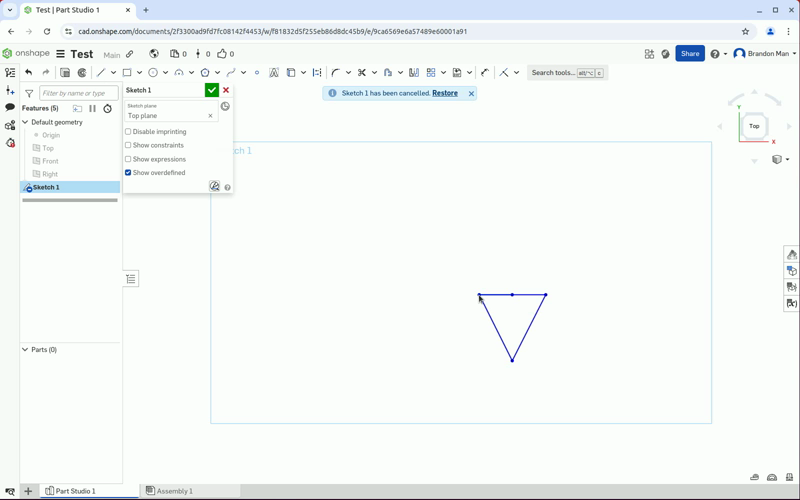
mouse_move(521, 314)
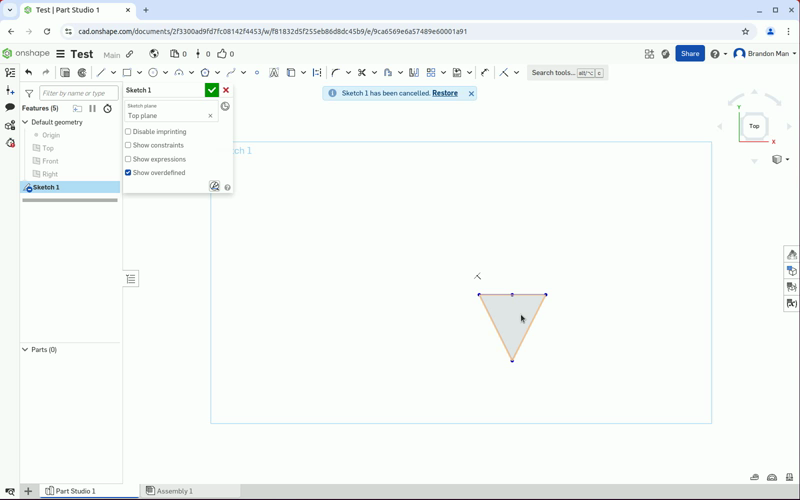
click(521, 314)
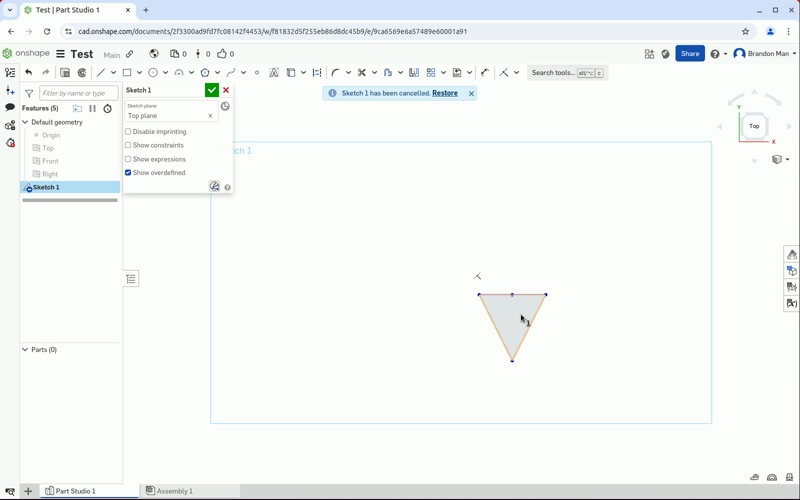
mouse_move(73, 352)
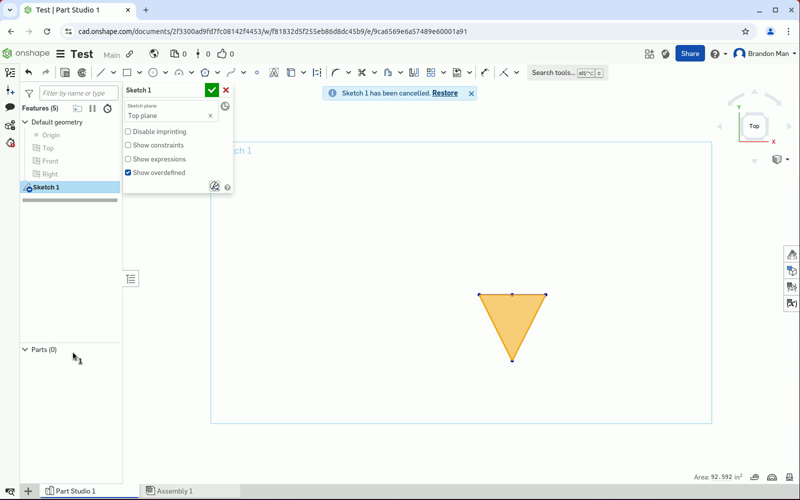
key(shift+y)
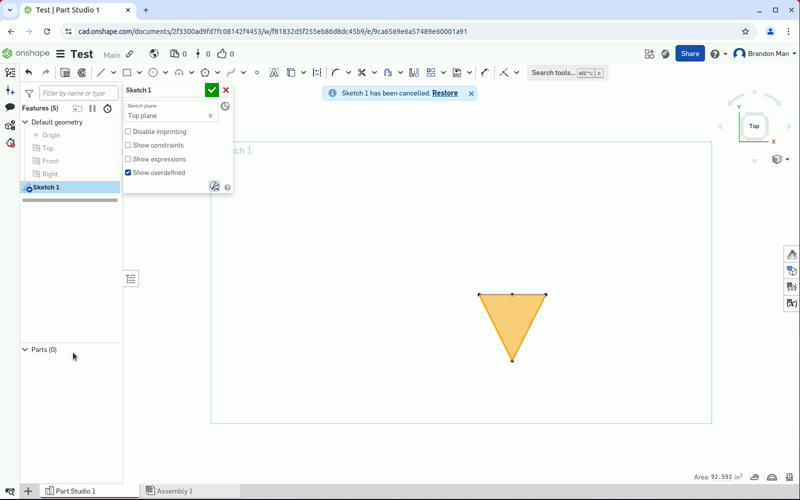
key(shift+e)
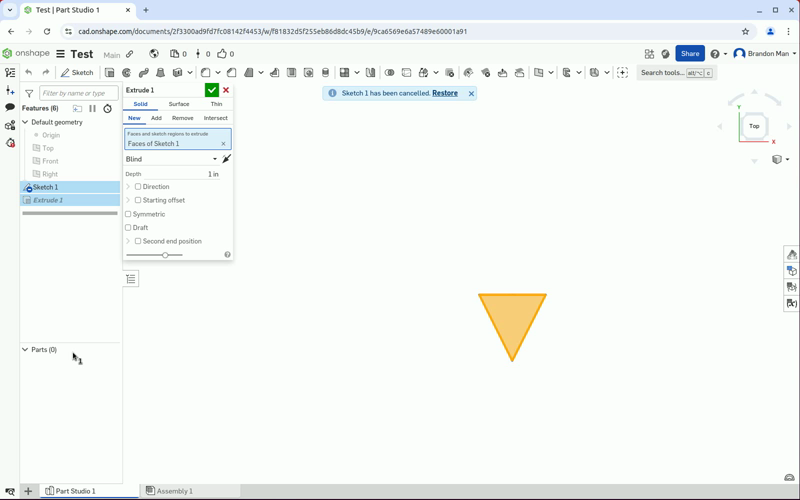
mouse_move(143, 106)
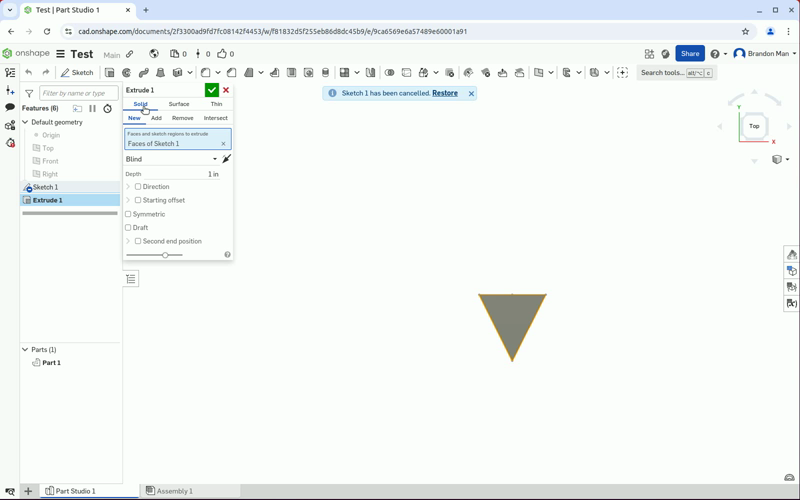
click(143, 106)
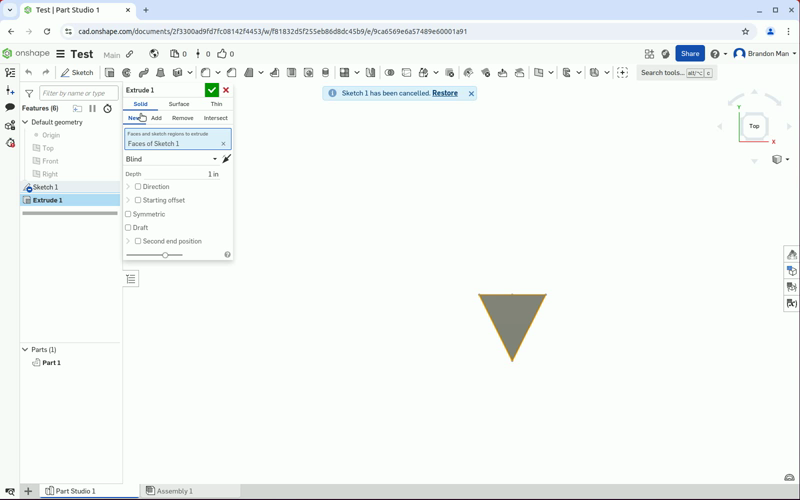
mouse_move(137, 120)
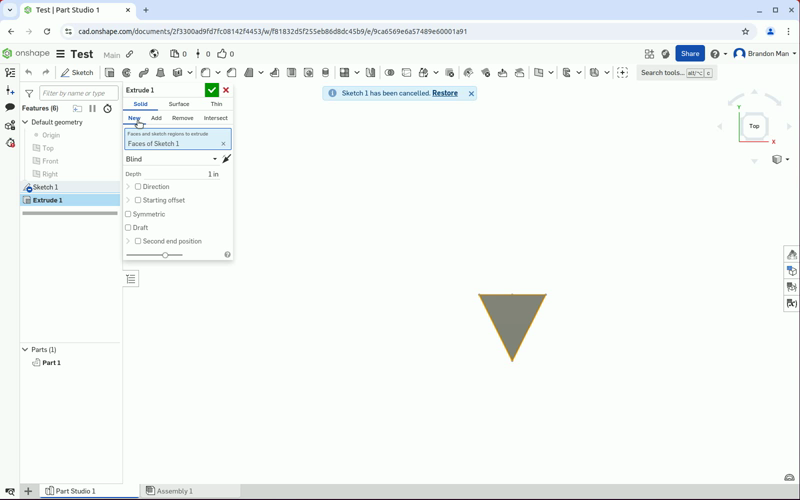
click(137, 120)
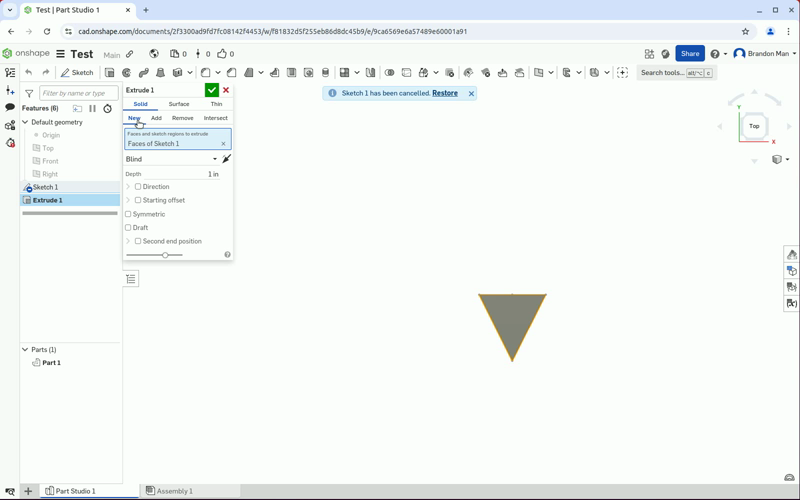
key(tab, 4)
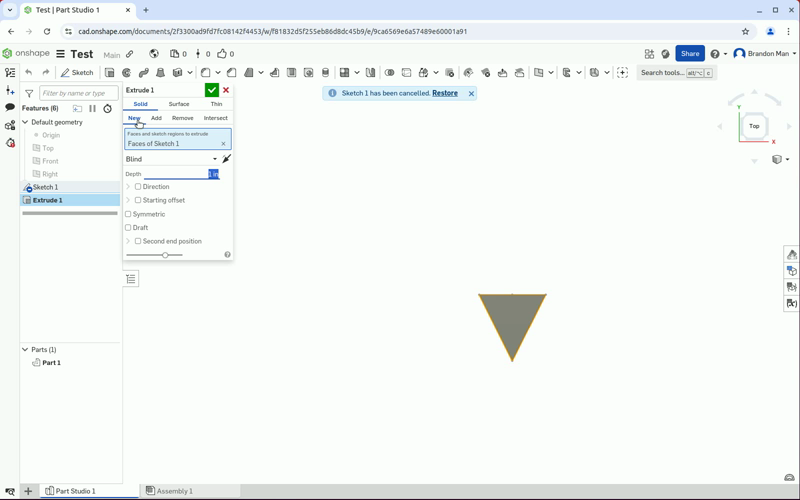
text(23.108)
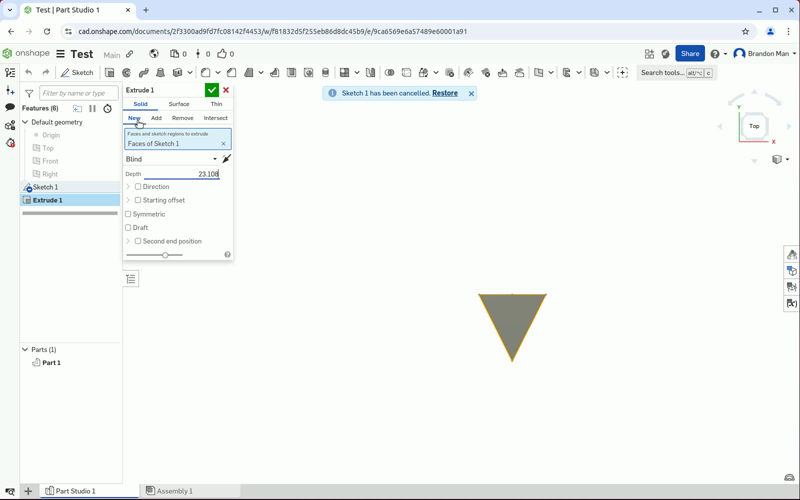
key(enter)
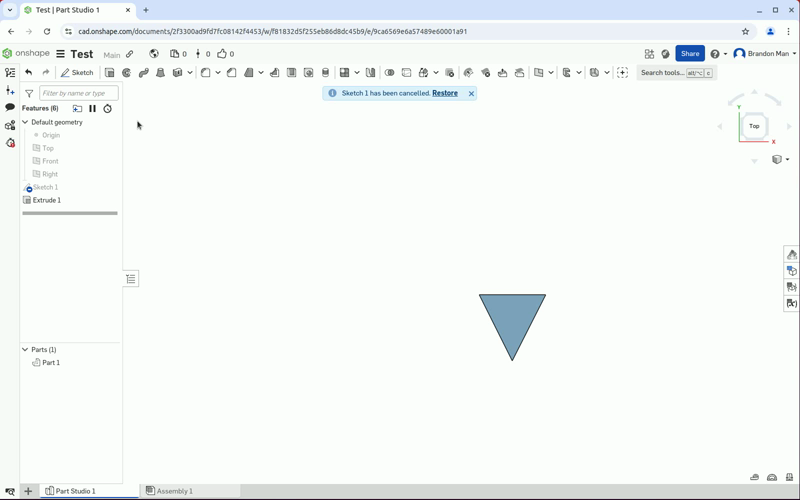
key(shift+h)
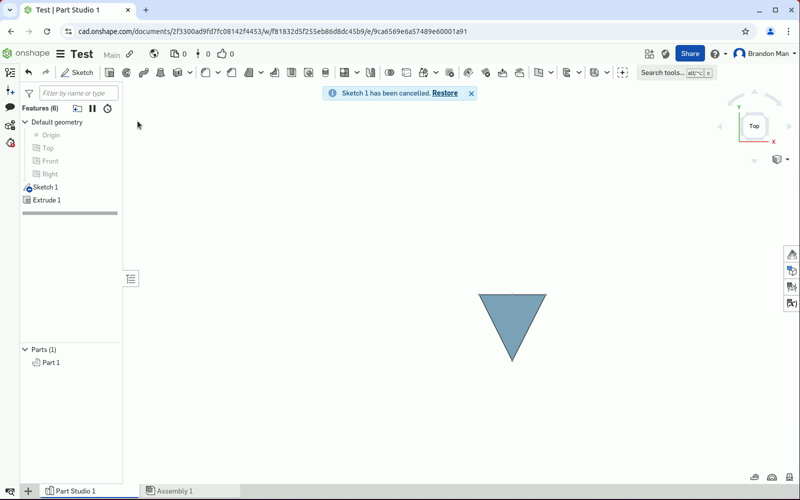
key(shift+h)
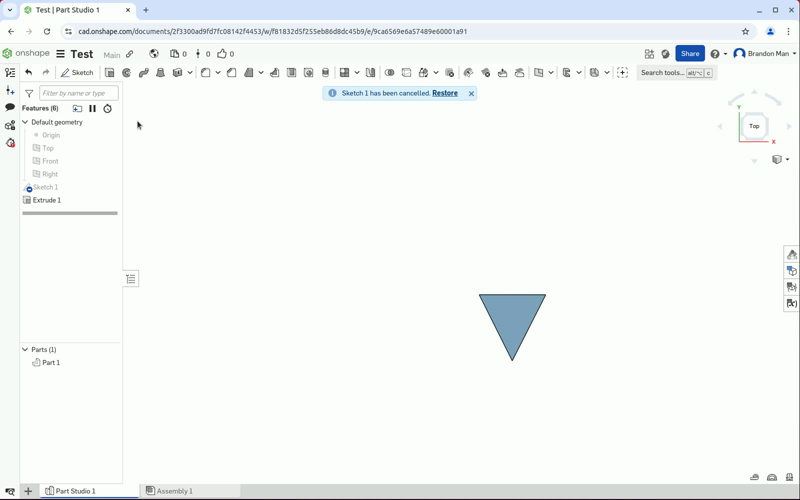
mouse_move(73, 189)
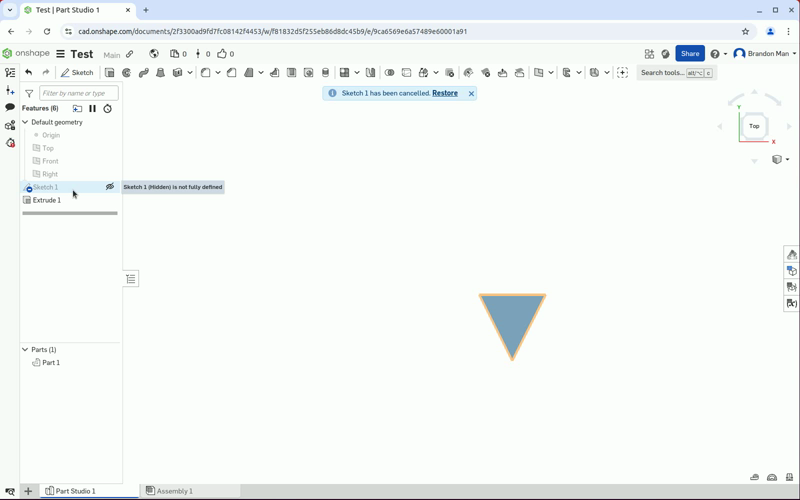
click(73, 189)
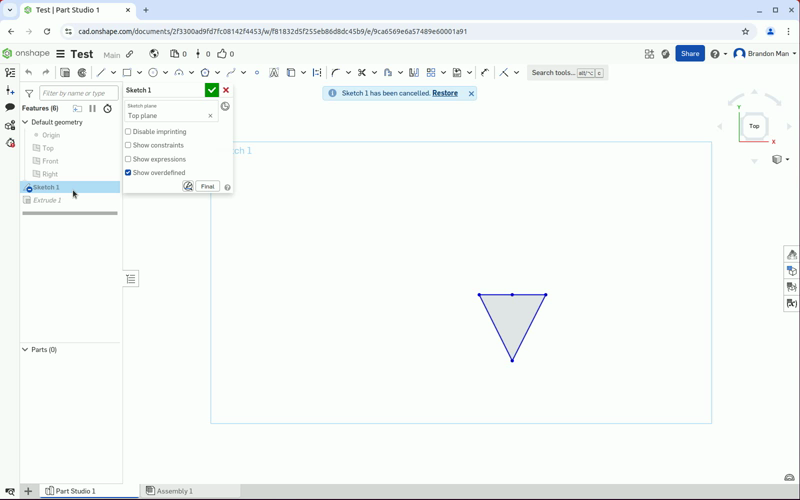
mouse_move(229, 92)
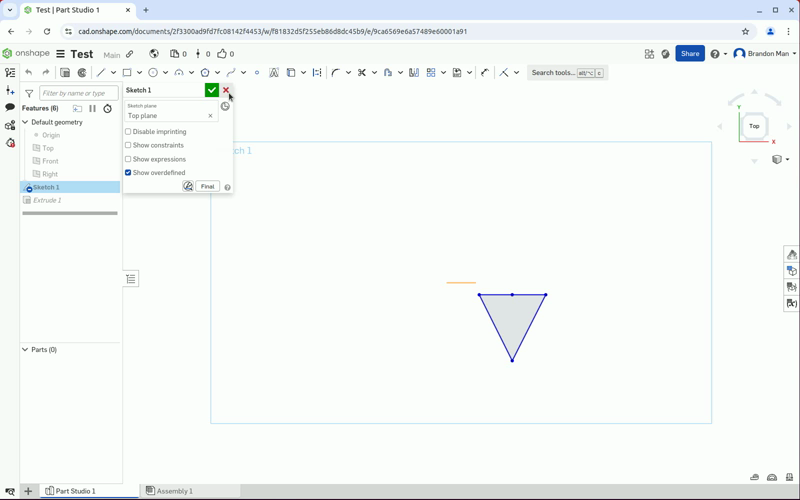
click(229, 92)
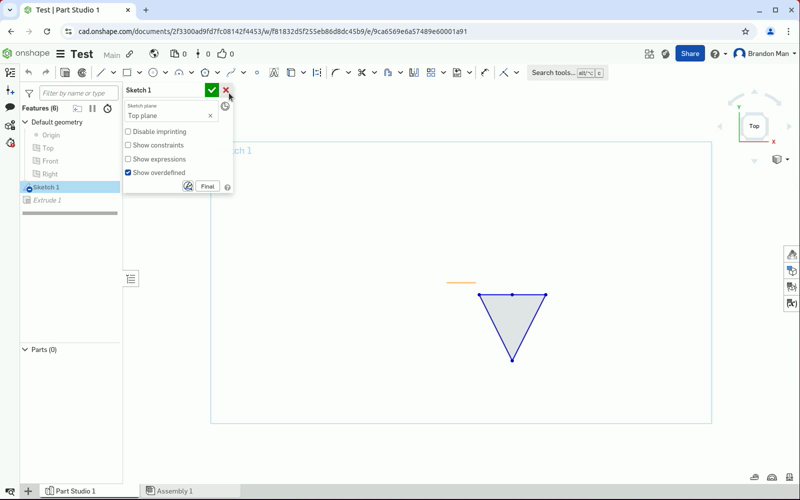
key(shift+s)
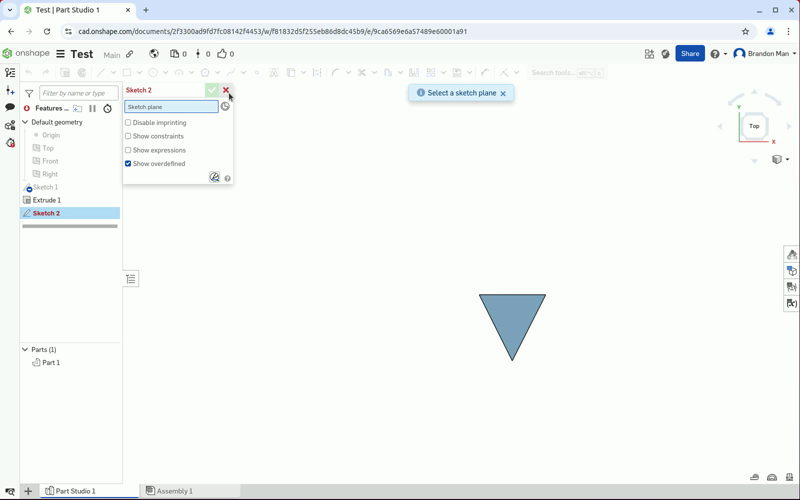
mouse_move(73, 150)
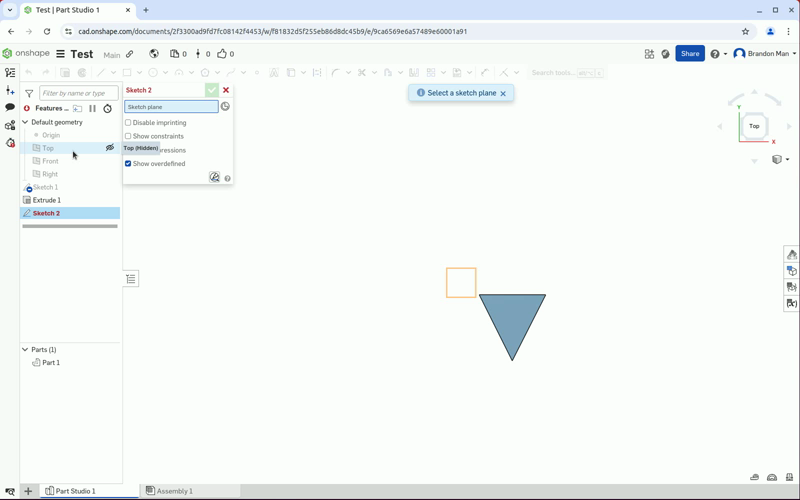
click(73, 150)
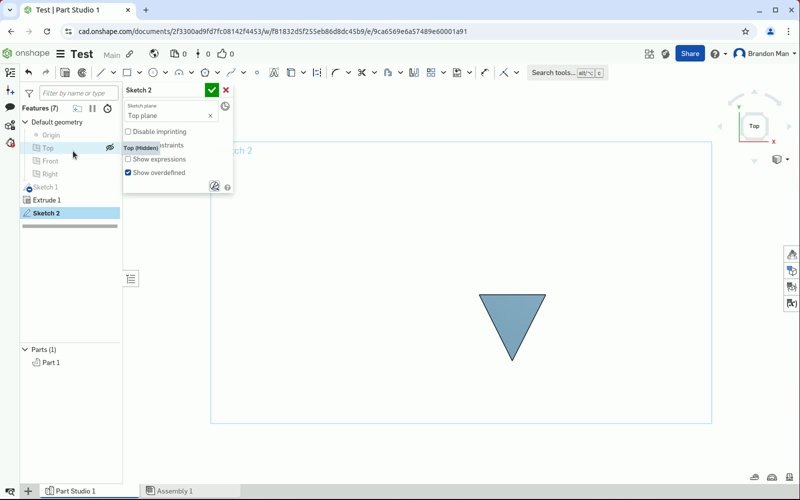
mouse_move(73, 352)
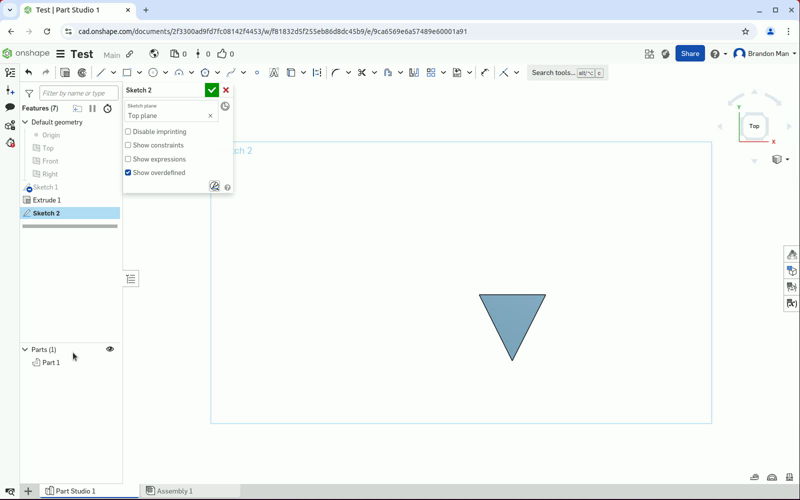
key(y)
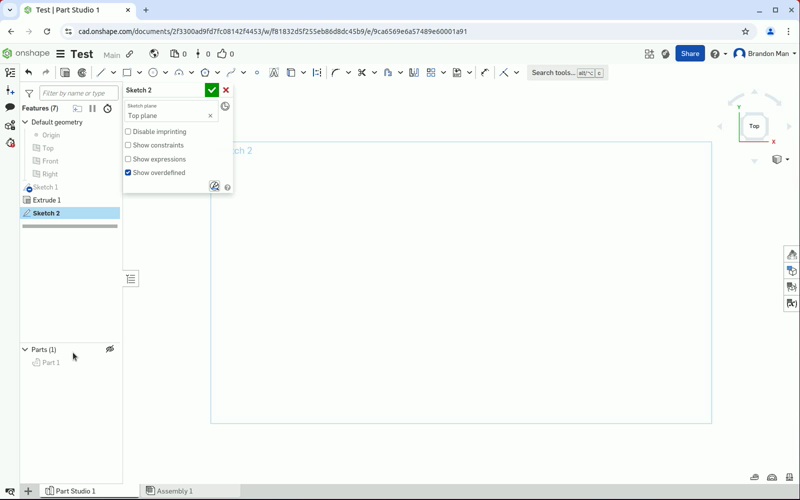
key(l)
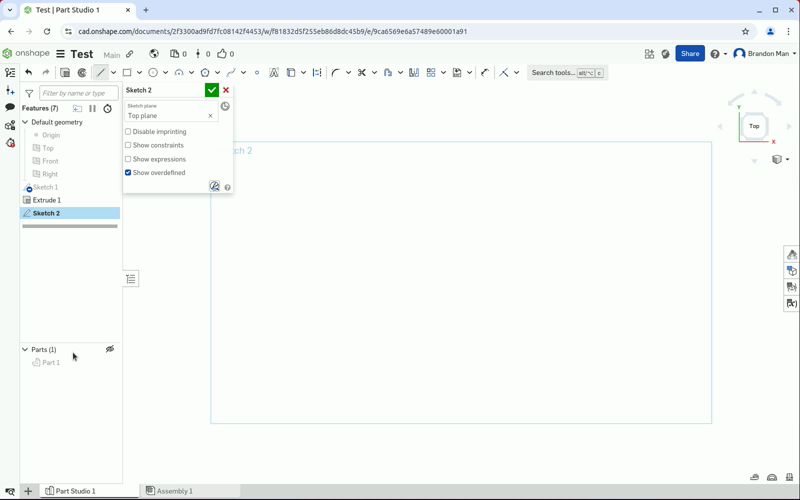
key_down(shift)
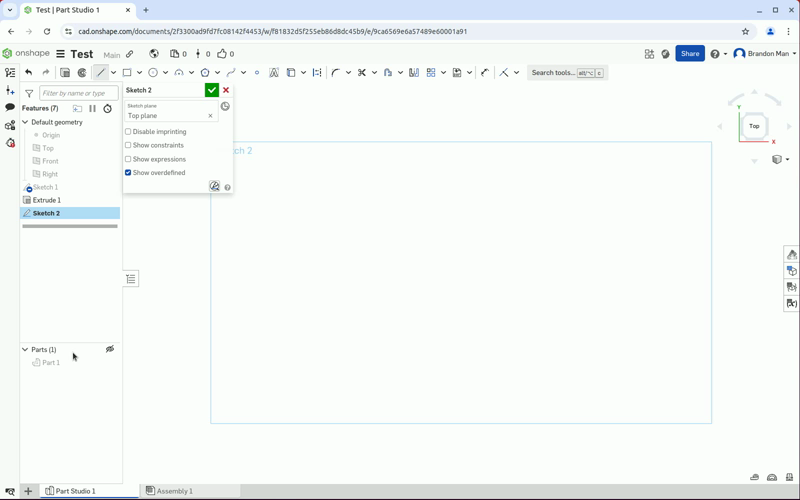
mouse_move(460, 282)
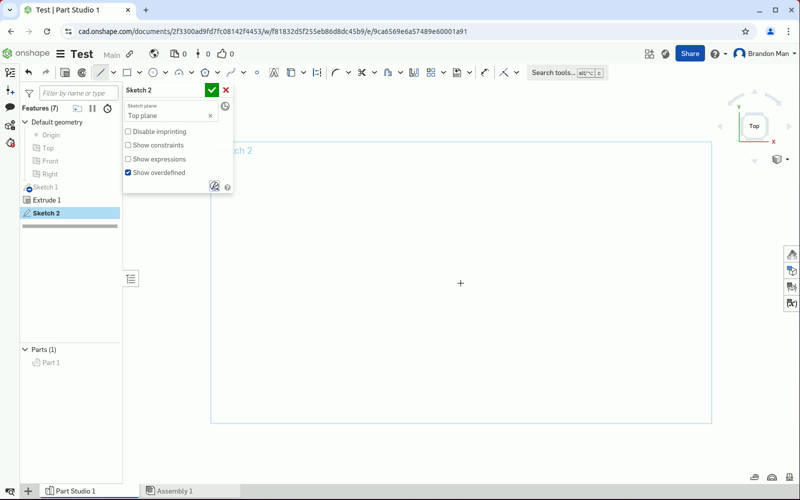
click(460, 282)
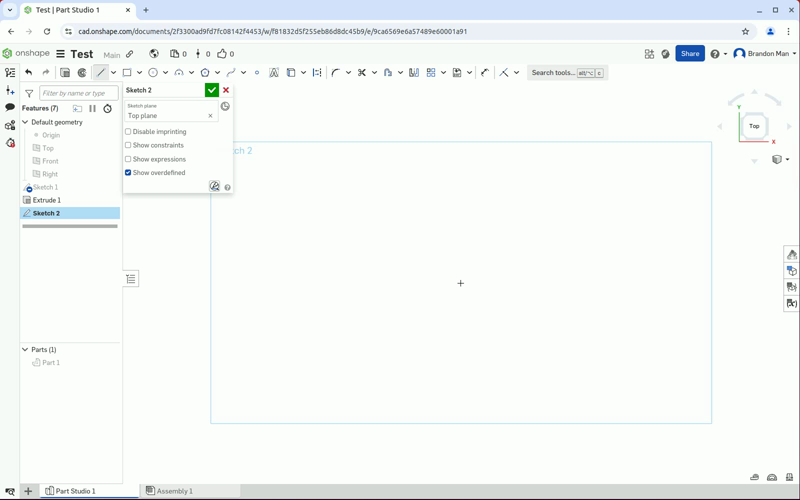
key_up(shift)
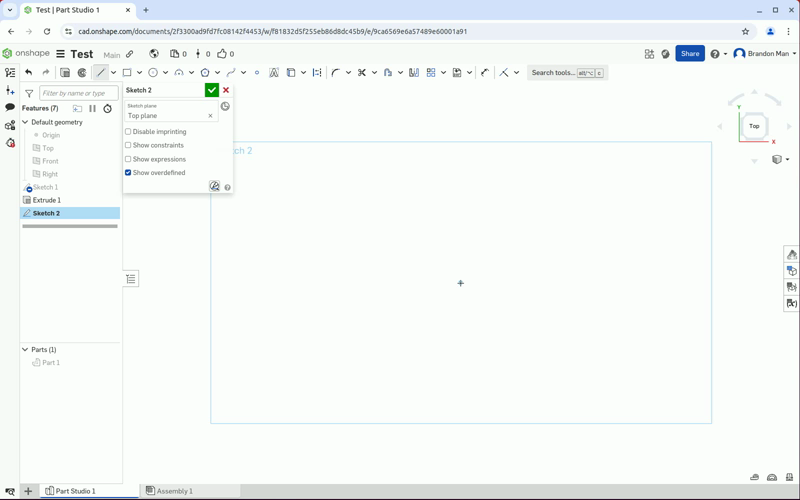
key_down(shift)
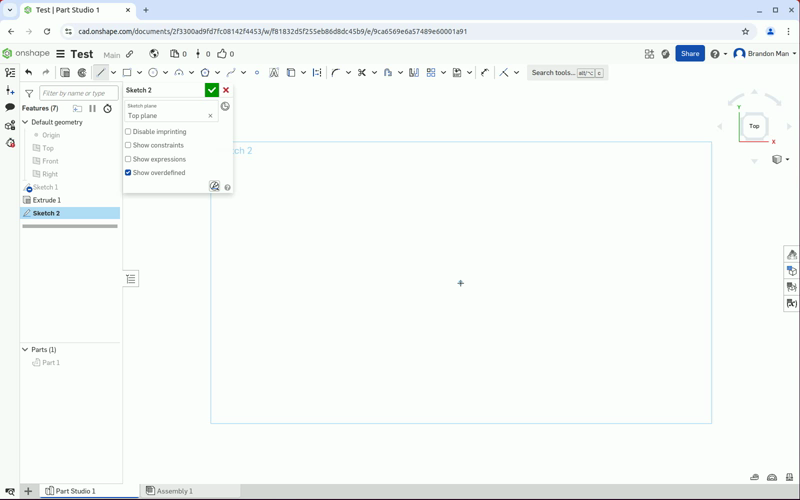
mouse_move(512, 384)
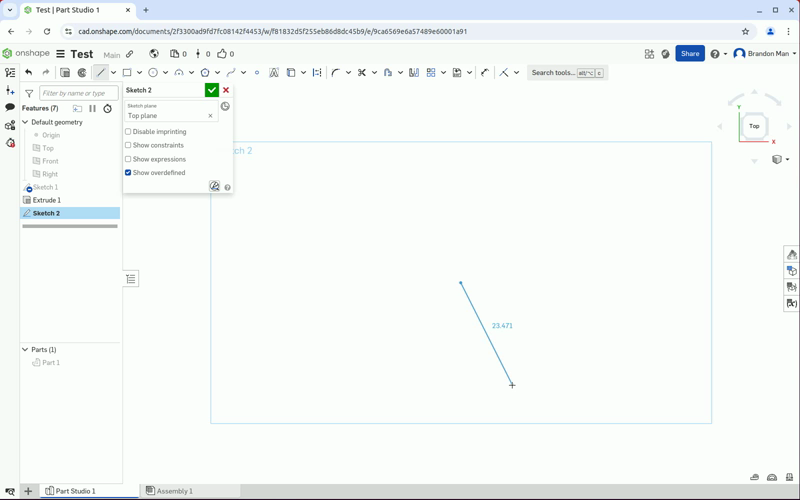
click(512, 384)
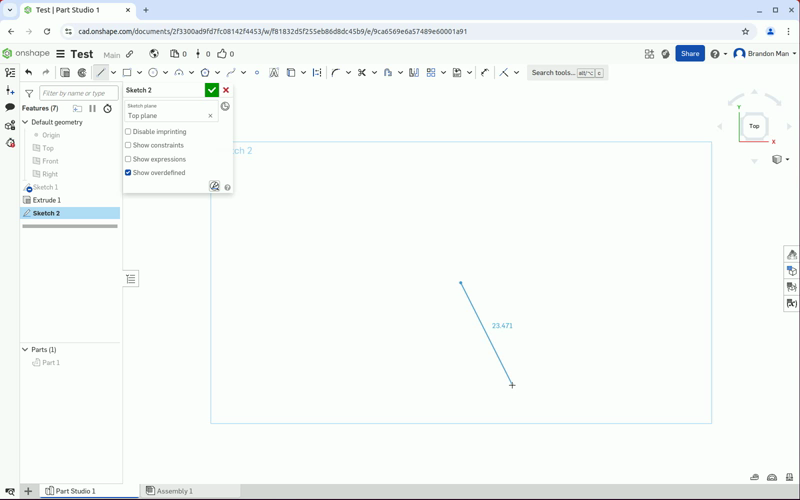
key_up(shift)
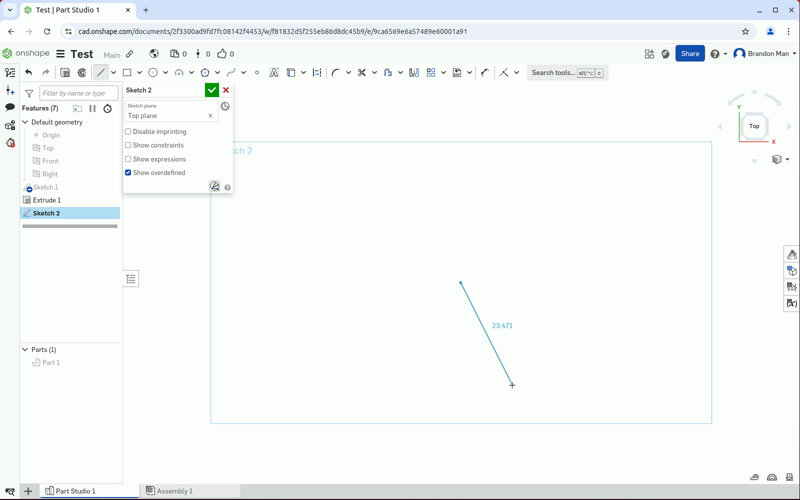
key_down(shift)
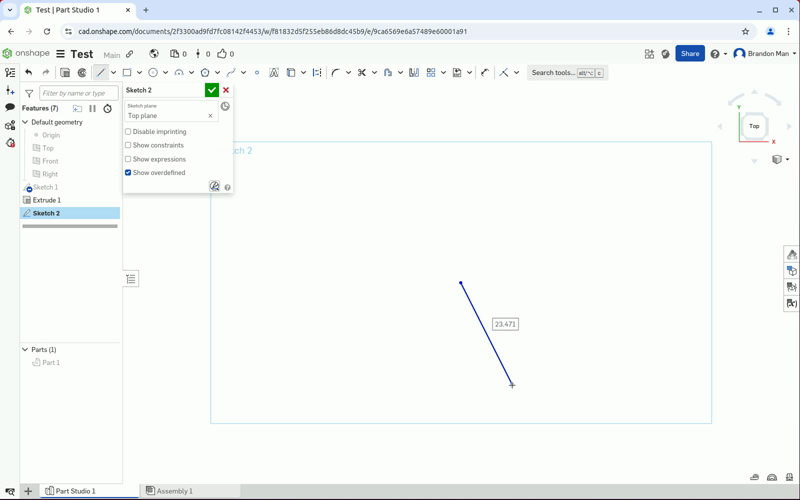
mouse_move(562, 282)
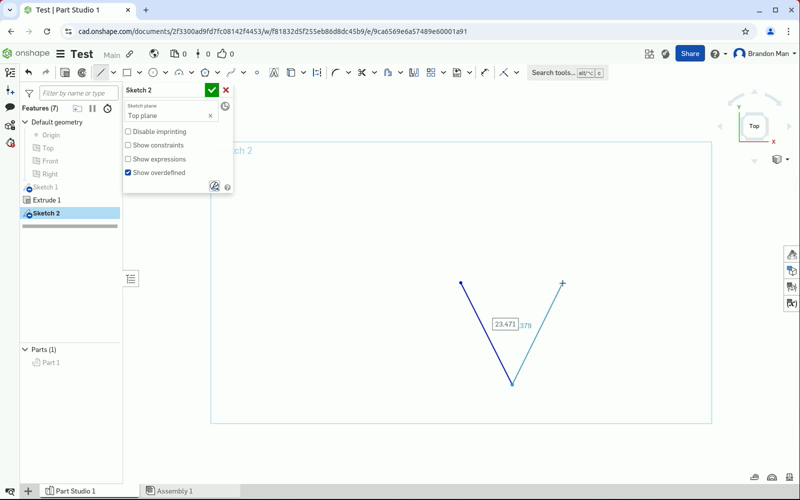
click(562, 282)
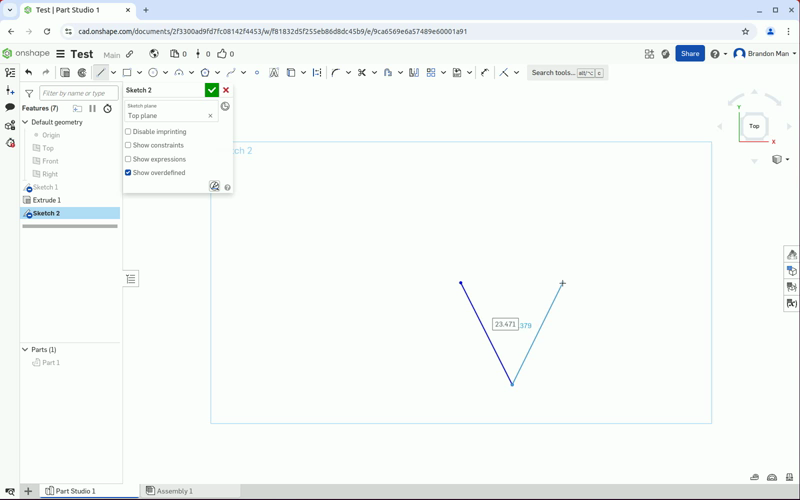
key_up(shift)
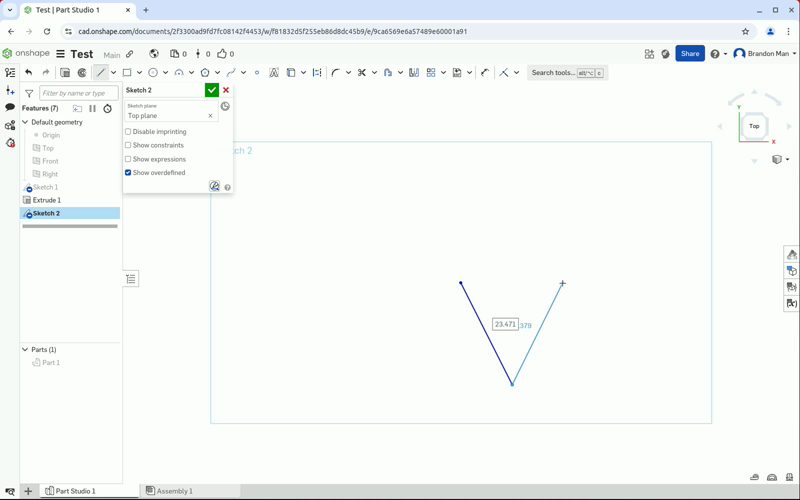
key_down(shift)
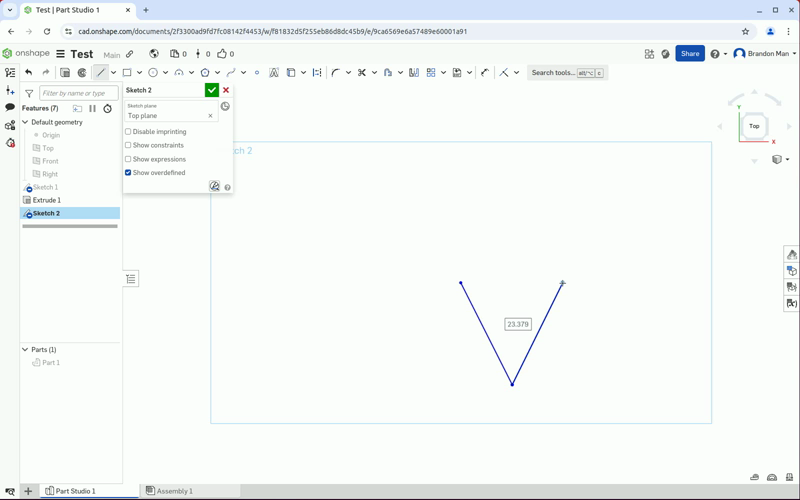
mouse_move(589, 282)
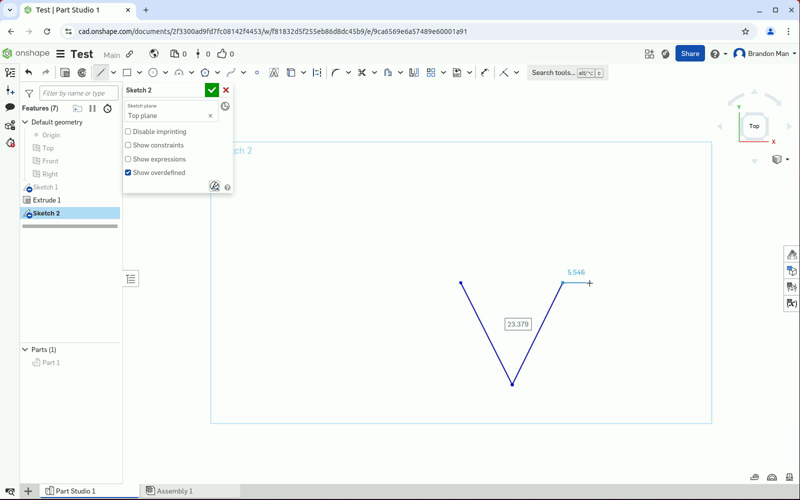
mouse_move(512, 282)
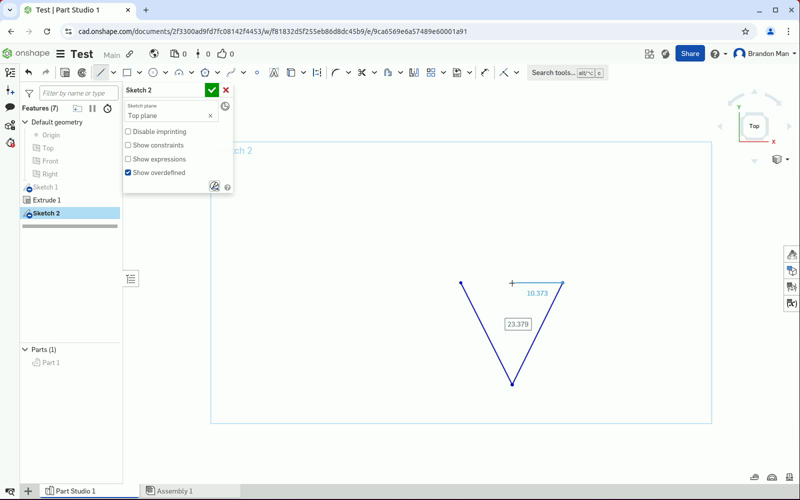
click(512, 282)
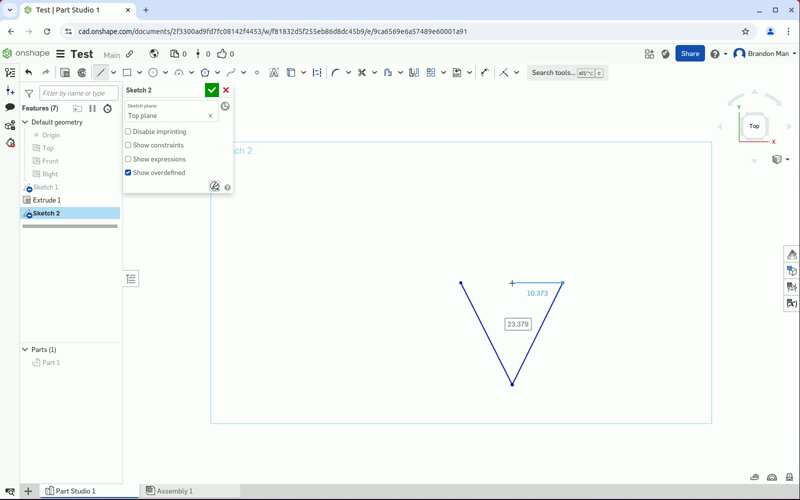
key_up(shift)
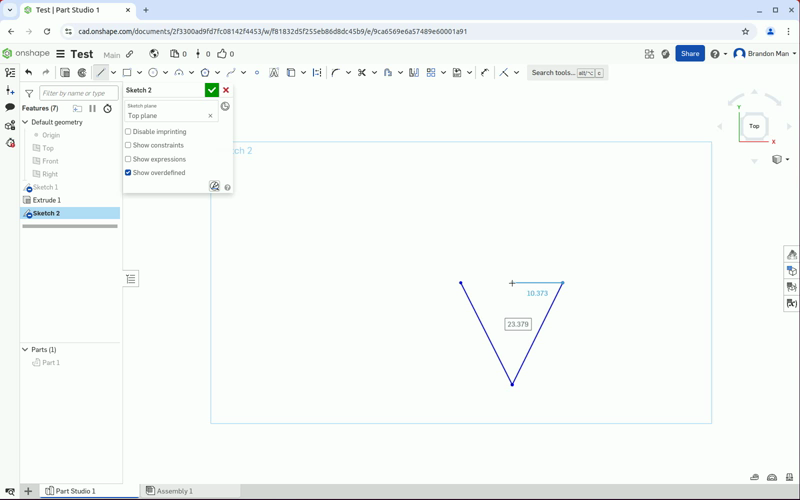
mouse_move(542, 282)
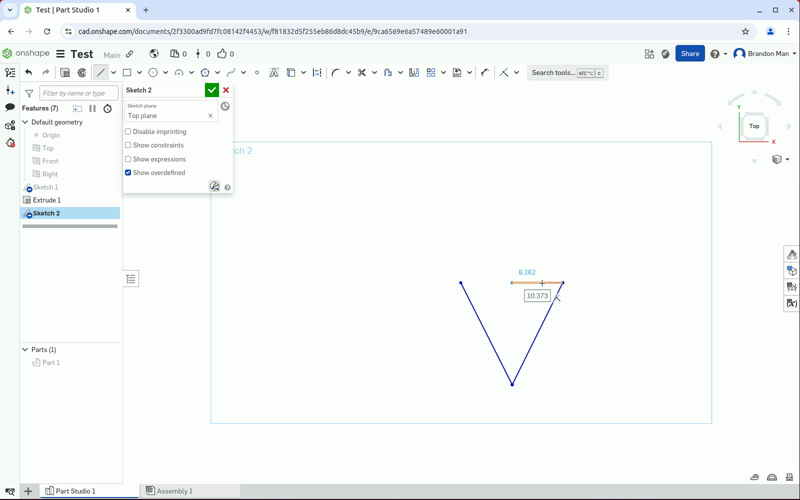
key_down(shift)
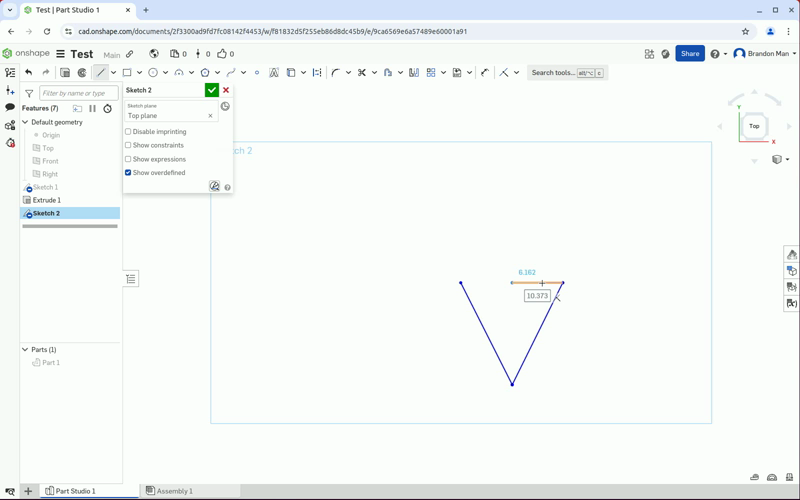
mouse_move(460, 282)
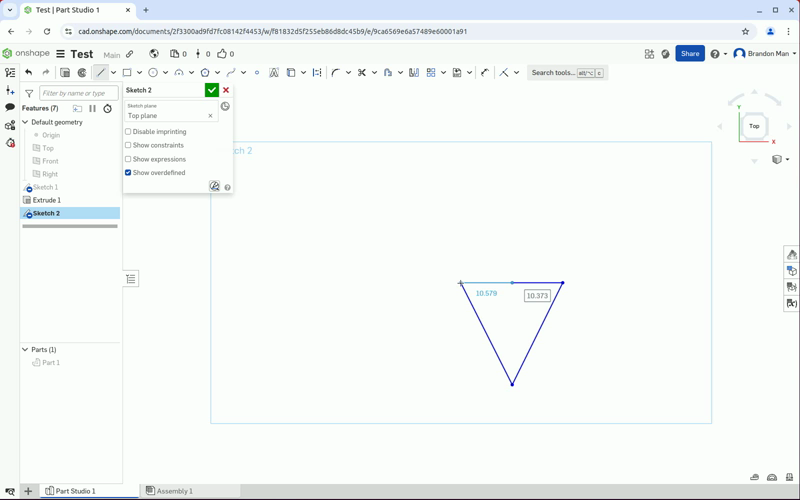
key_up(shift)
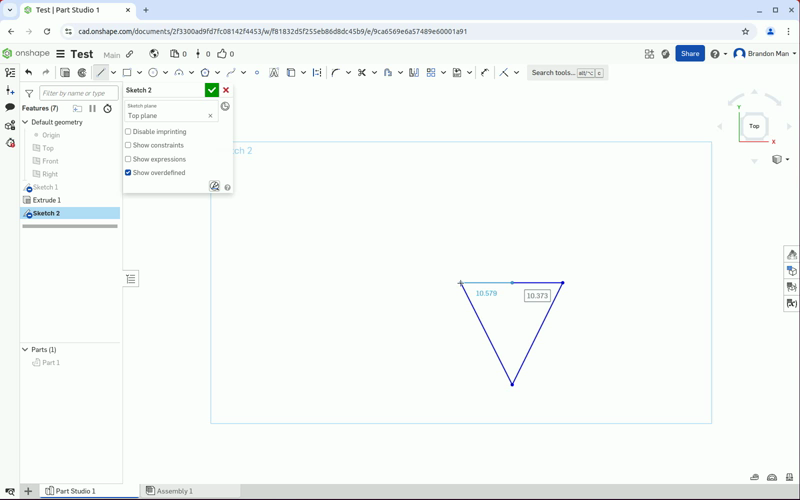
click(460, 282)
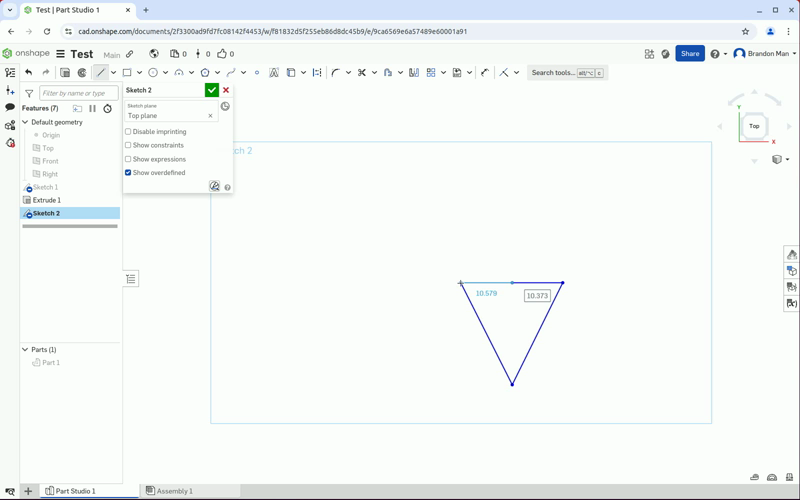
key(esc)
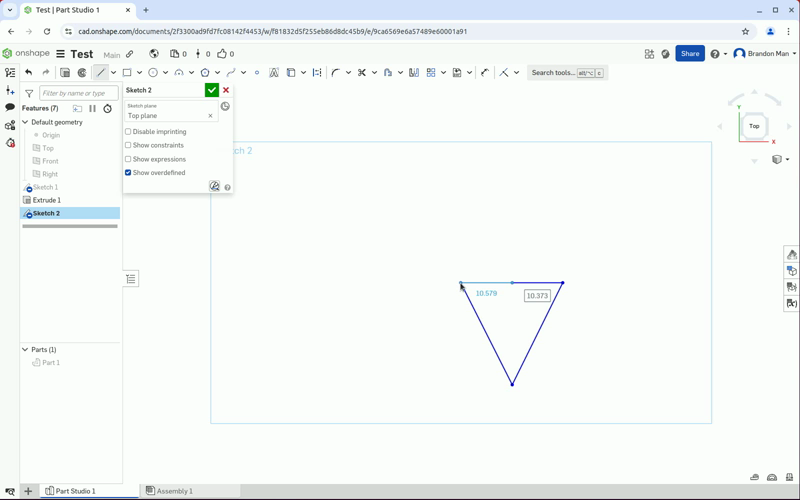
key(l)
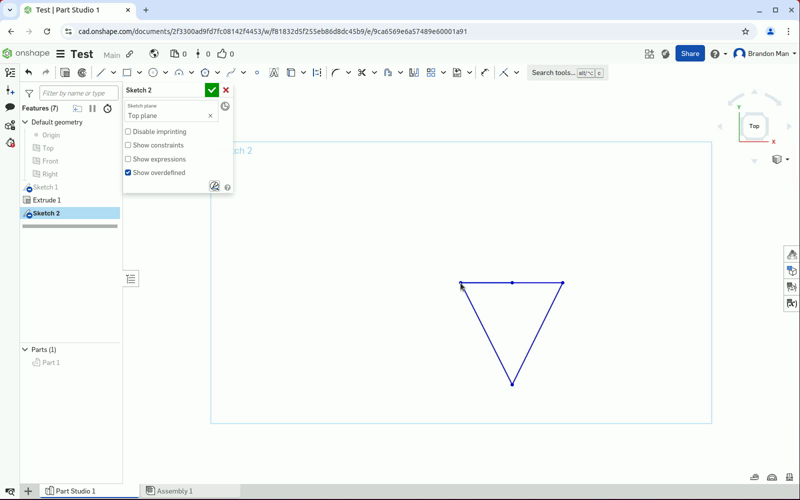
key_down(shift)
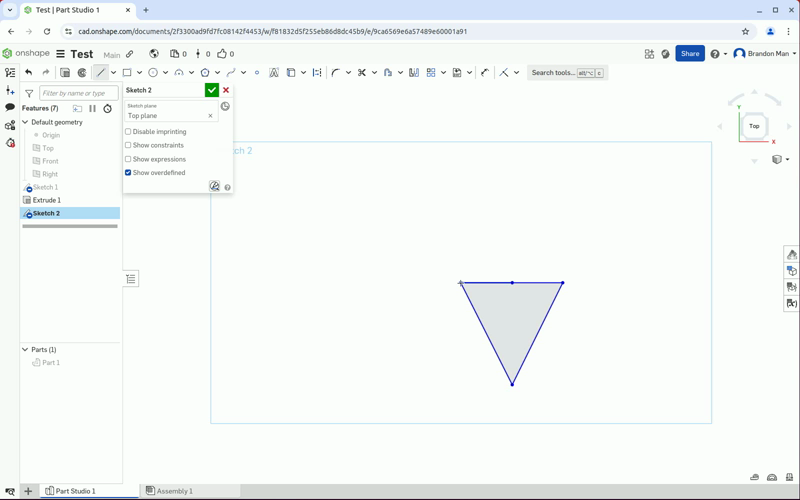
mouse_move(479, 293)
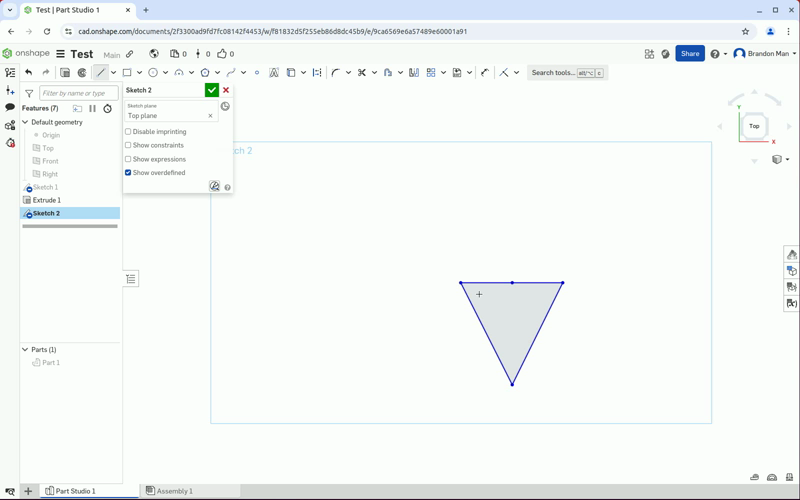
click(479, 293)
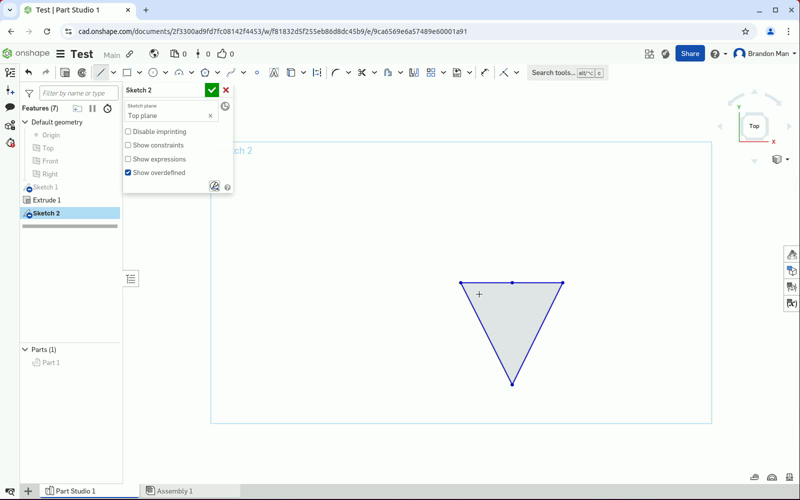
key_up(shift)
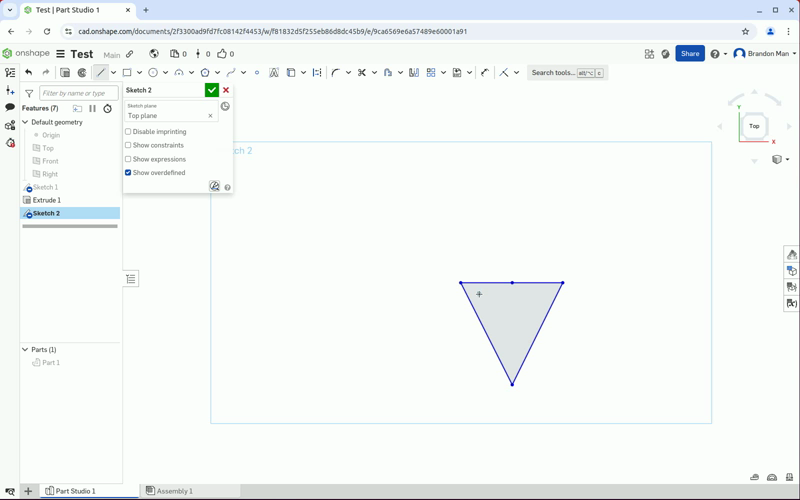
key_down(shift)
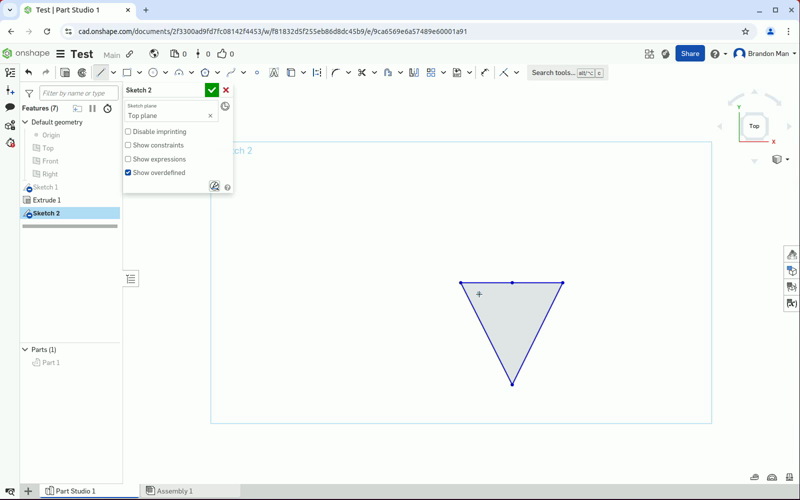
mouse_move(512, 360)
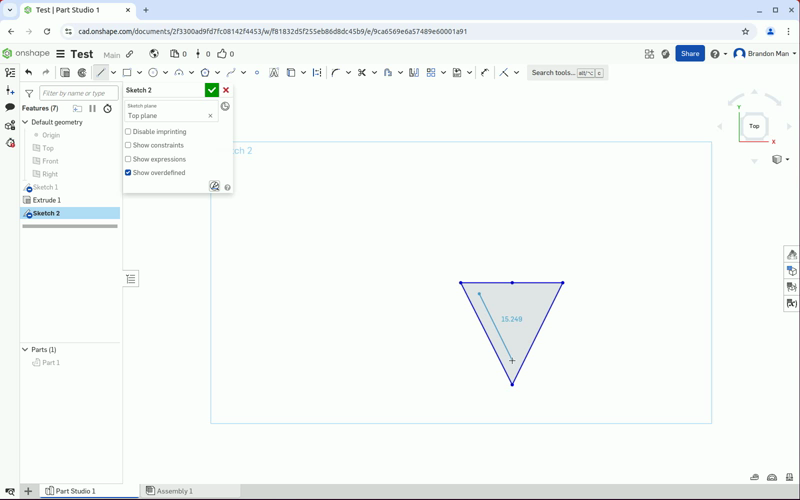
click(512, 360)
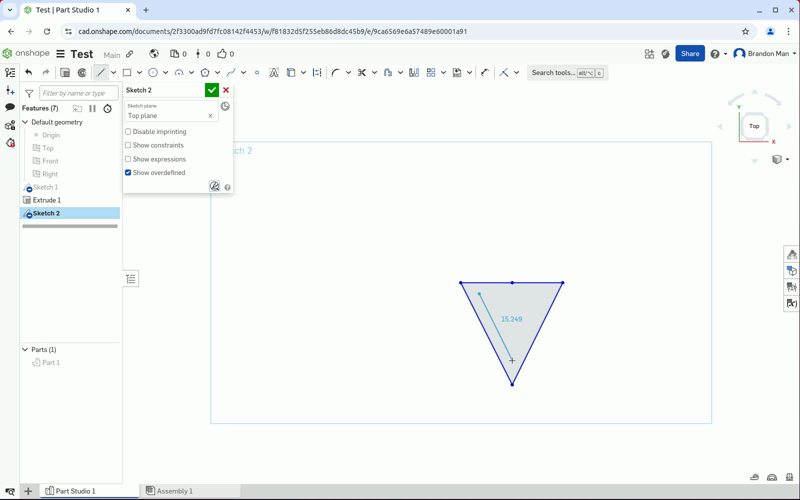
key_up(shift)
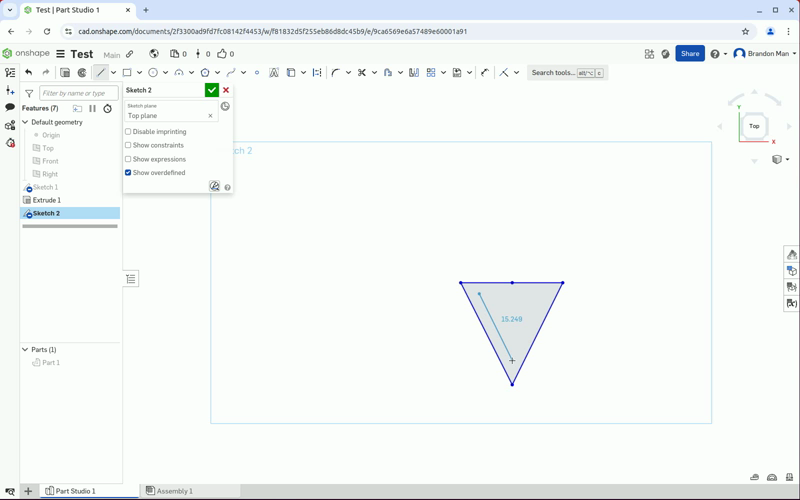
key_down(shift)
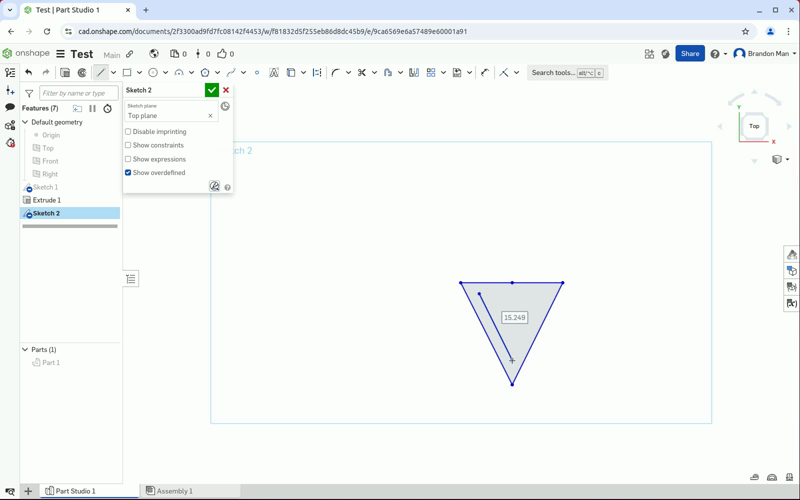
mouse_move(544, 293)
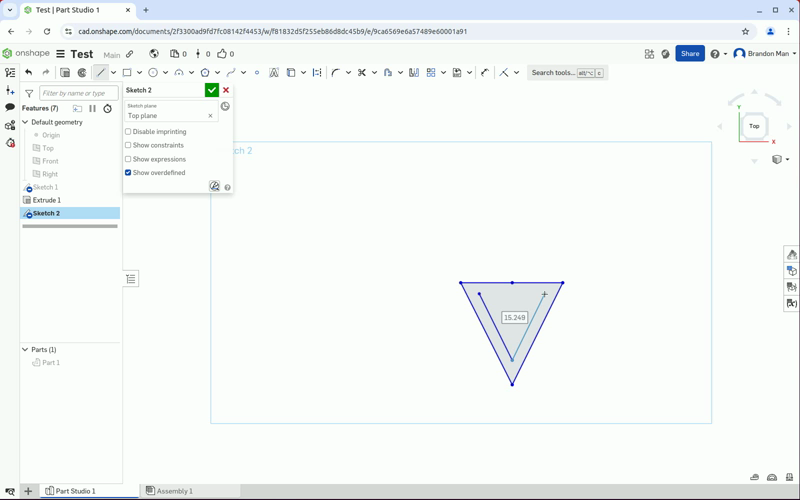
click(544, 293)
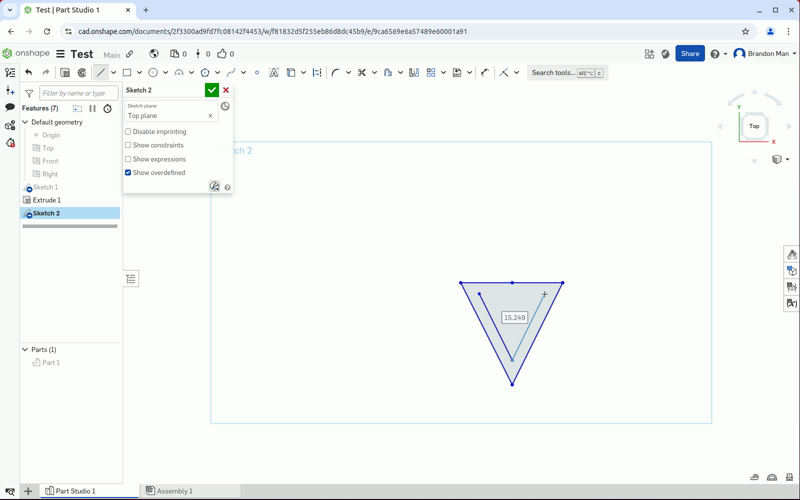
key_up(shift)
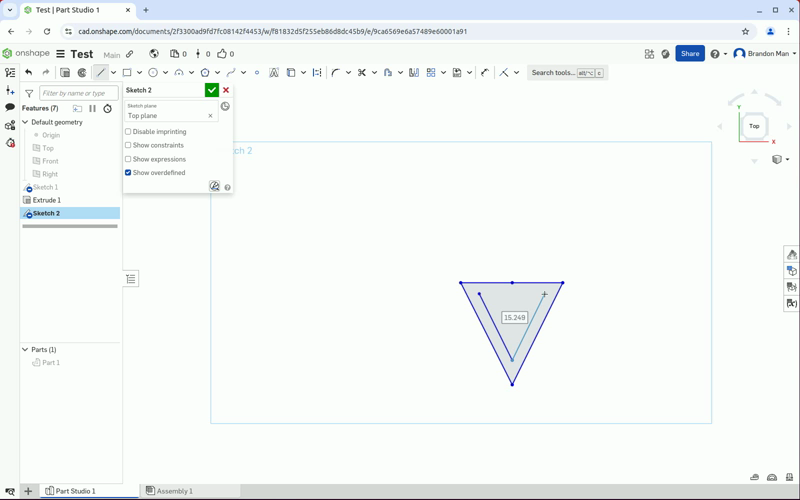
key_down(shift)
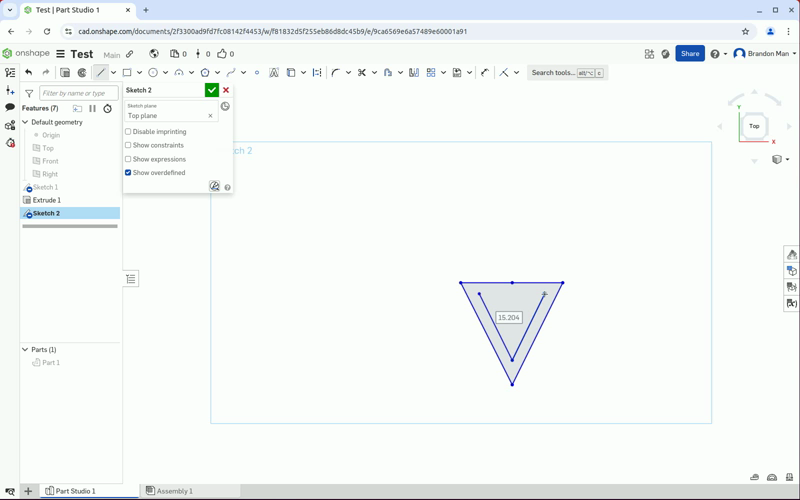
mouse_move(574, 293)
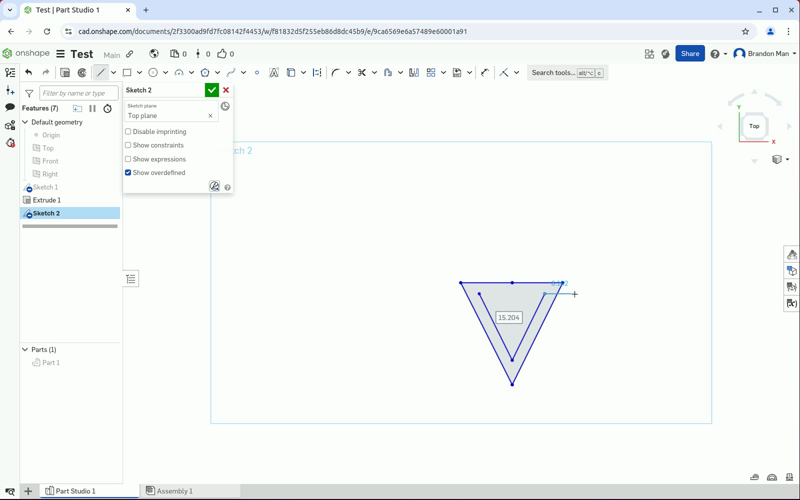
mouse_move(512, 293)
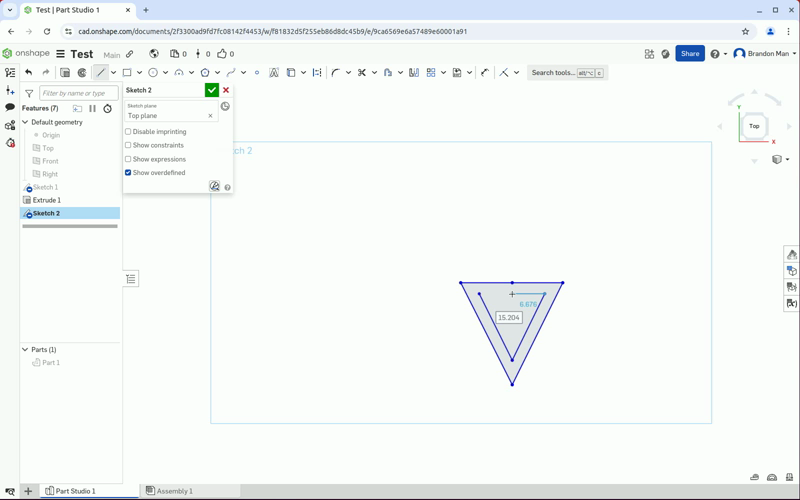
click(512, 293)
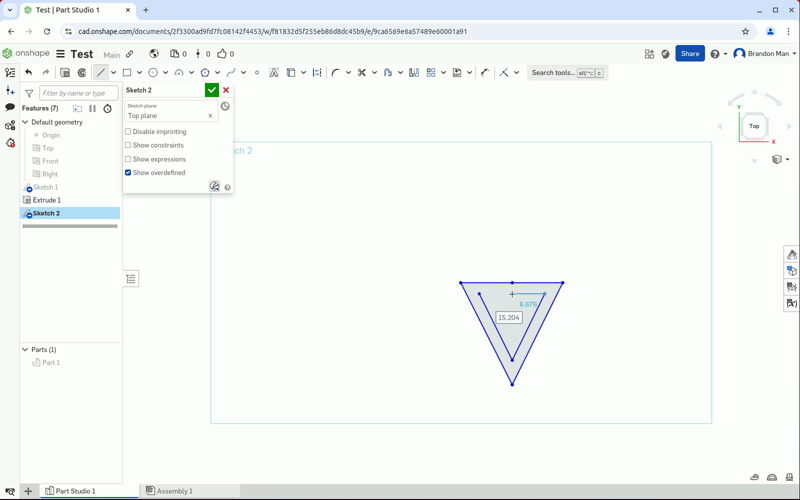
key_up(shift)
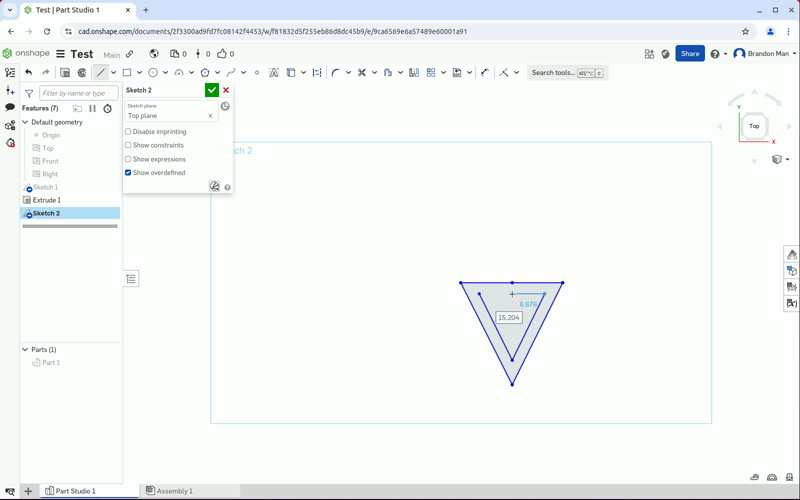
mouse_move(542, 293)
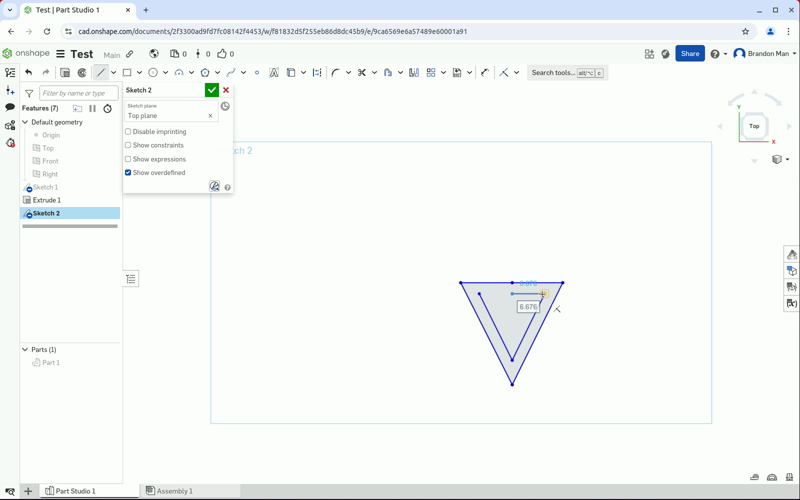
key_down(shift)
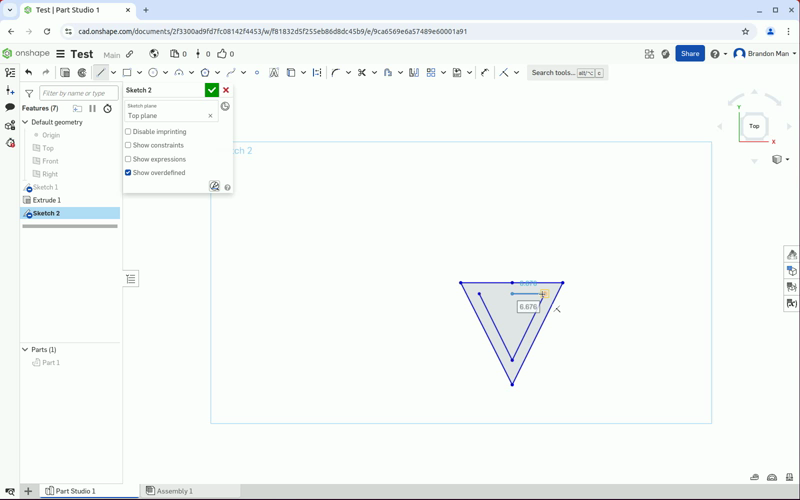
mouse_move(479, 293)
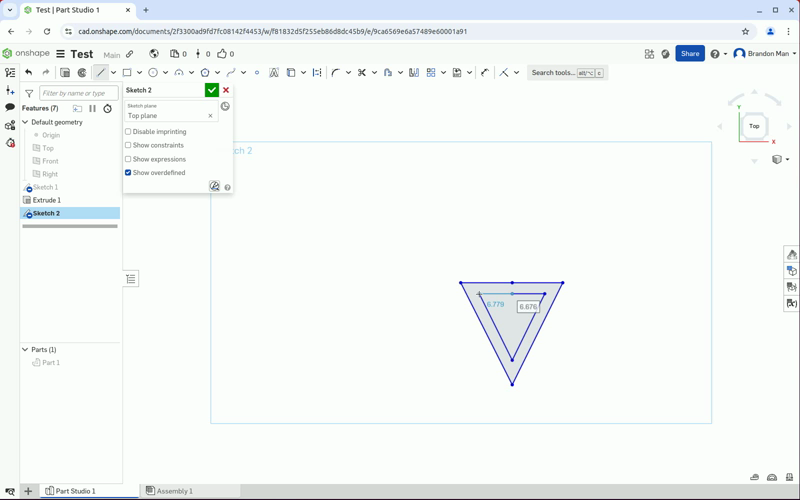
key_up(shift)
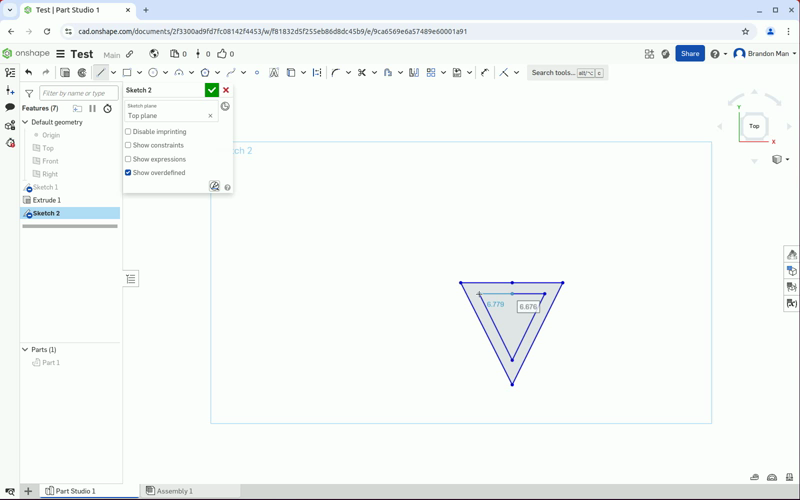
click(479, 293)
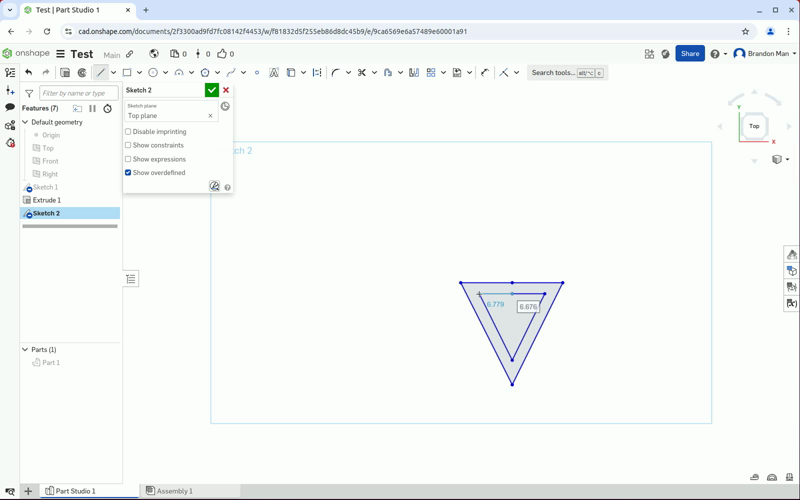
key(esc)
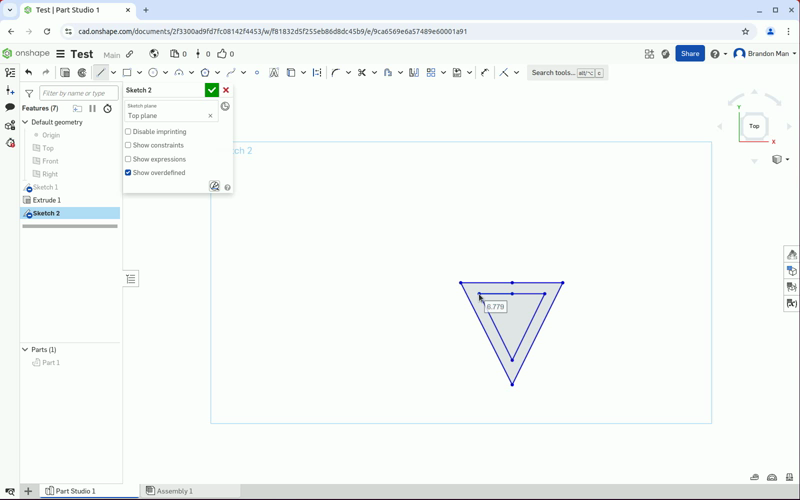
mouse_move(509, 368)
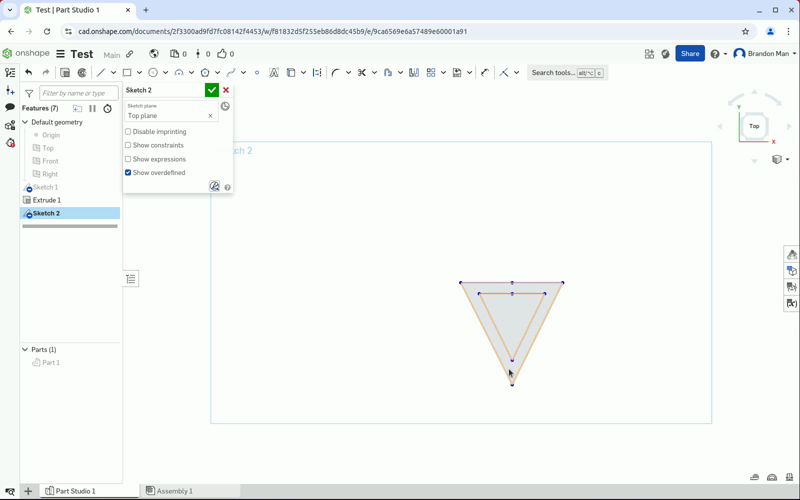
click(509, 368)
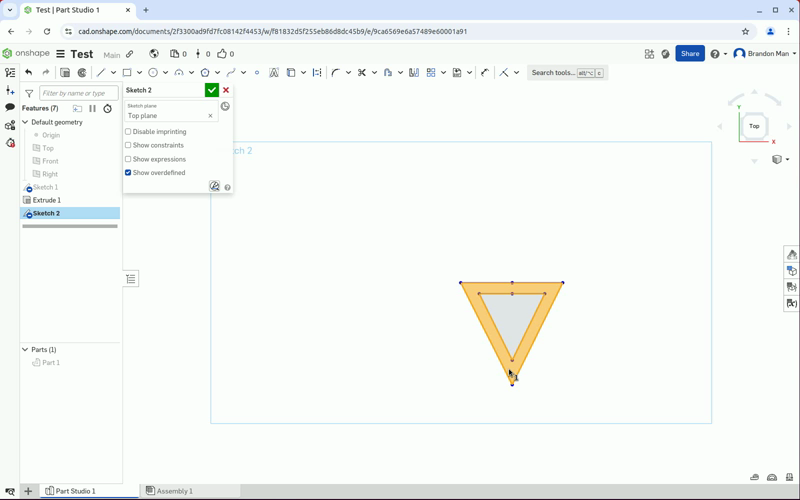
mouse_move(73, 352)
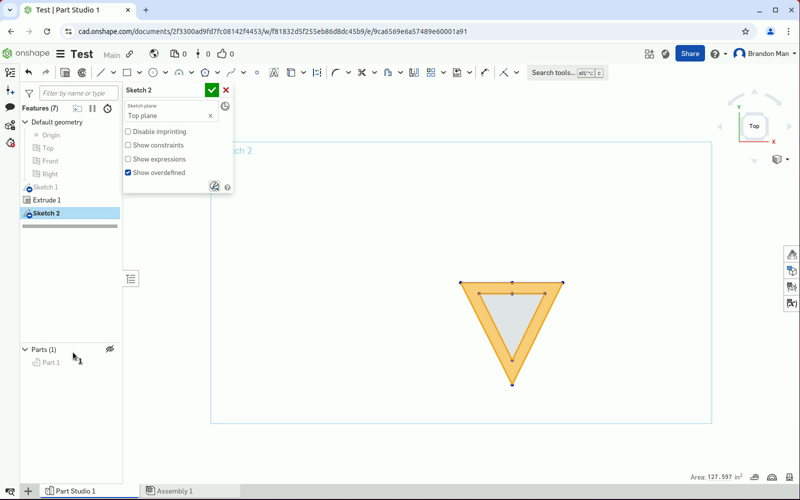
key(shift+y)
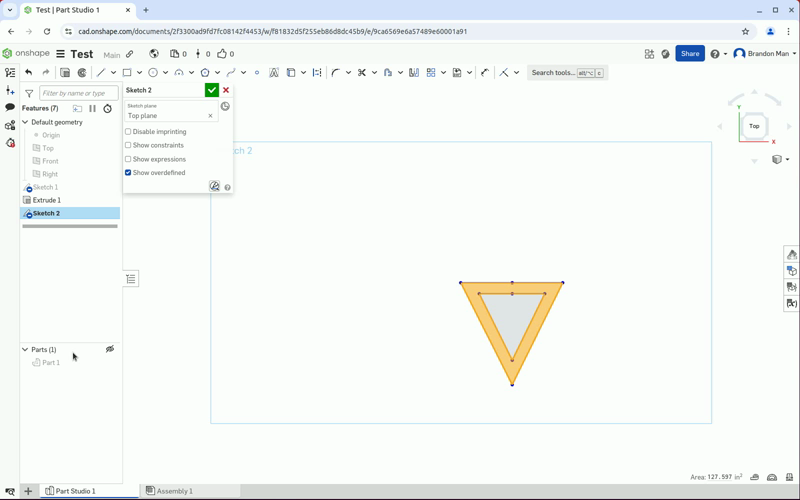
key(shift+e)
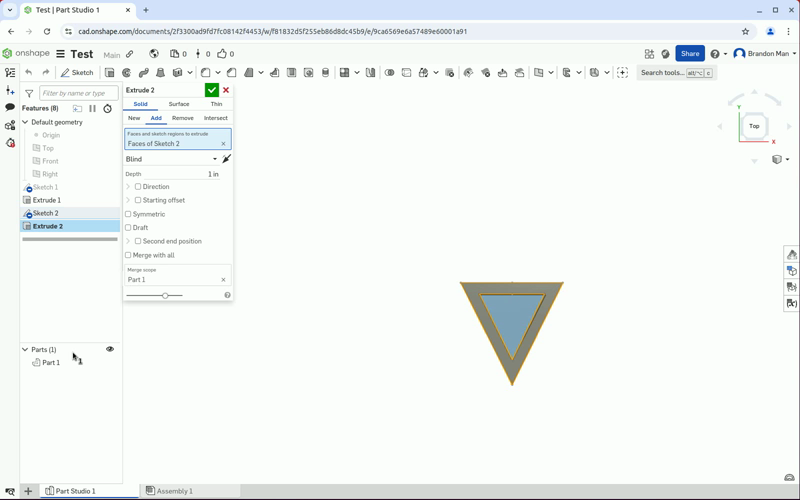
mouse_move(143, 106)
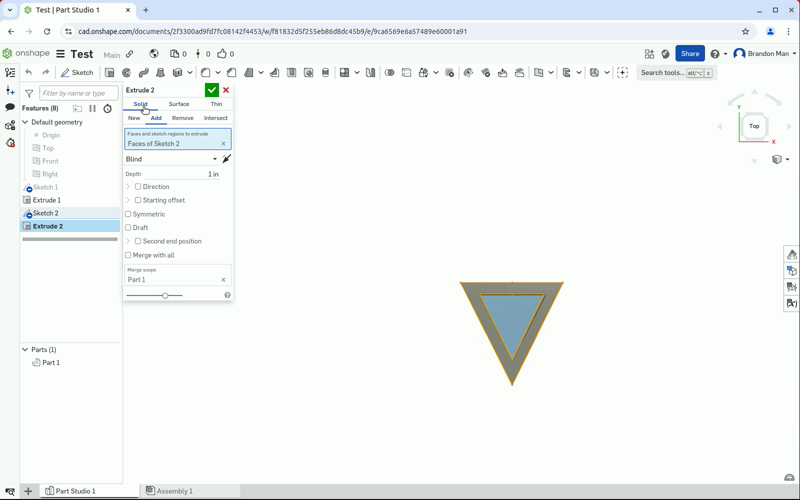
click(143, 106)
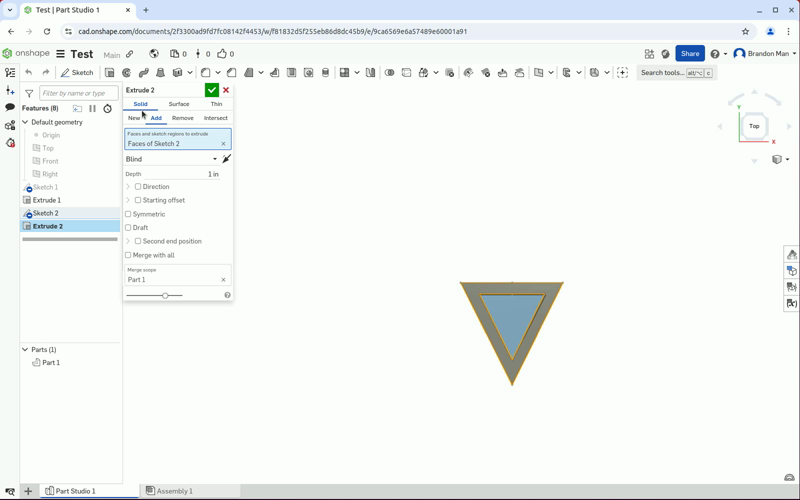
mouse_move(137, 120)
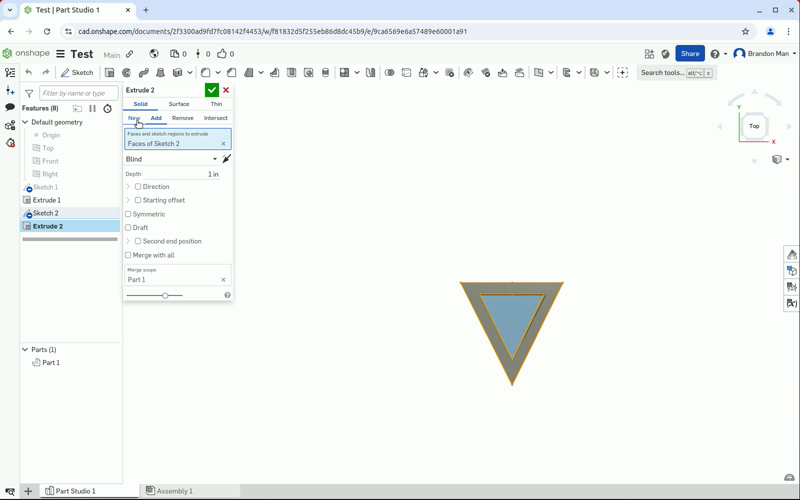
click(137, 120)
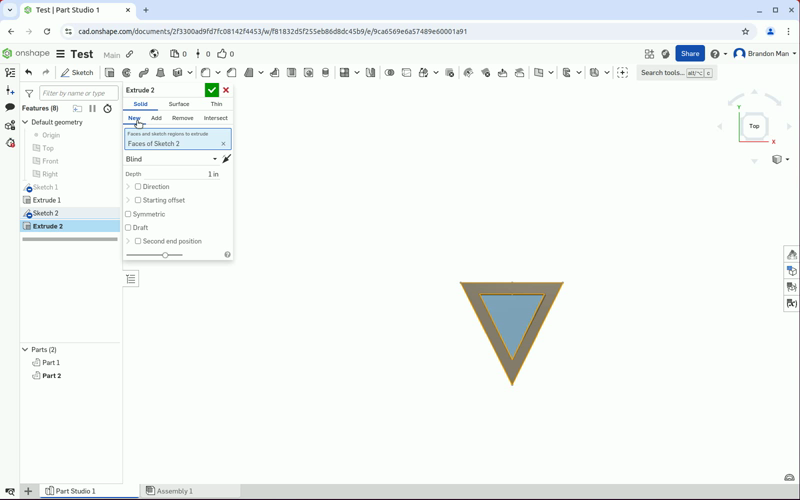
key(tab, 4)
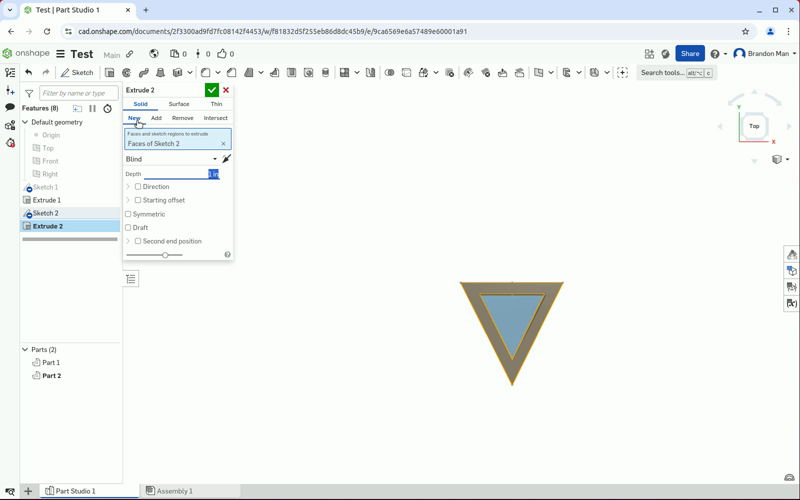
text(12.517)
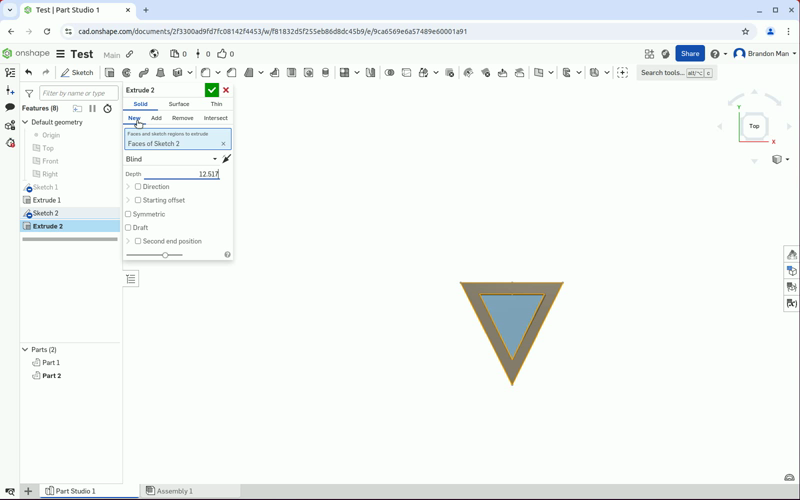
key(enter)
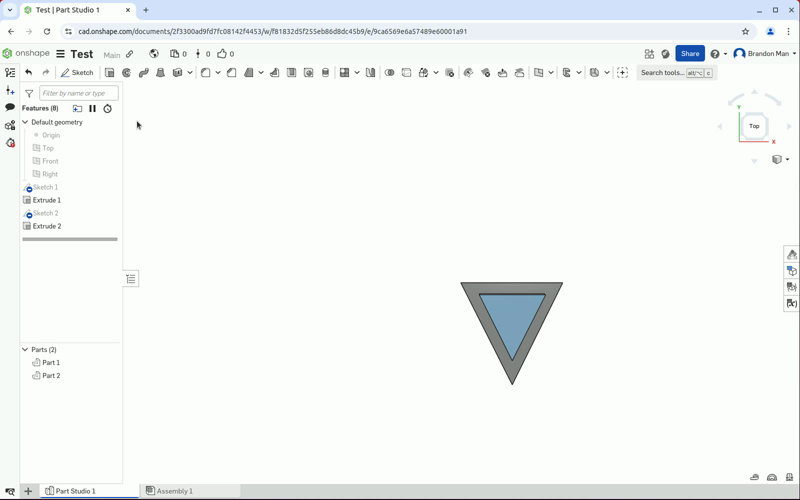
key(shift+h)
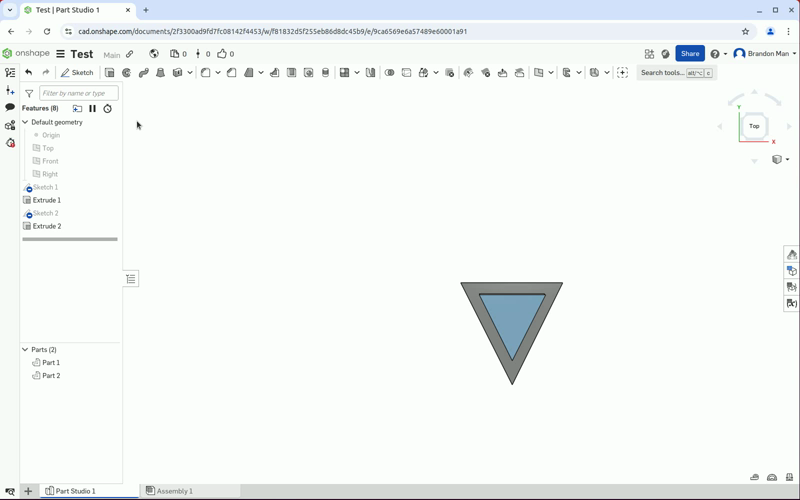
key(shift+h)
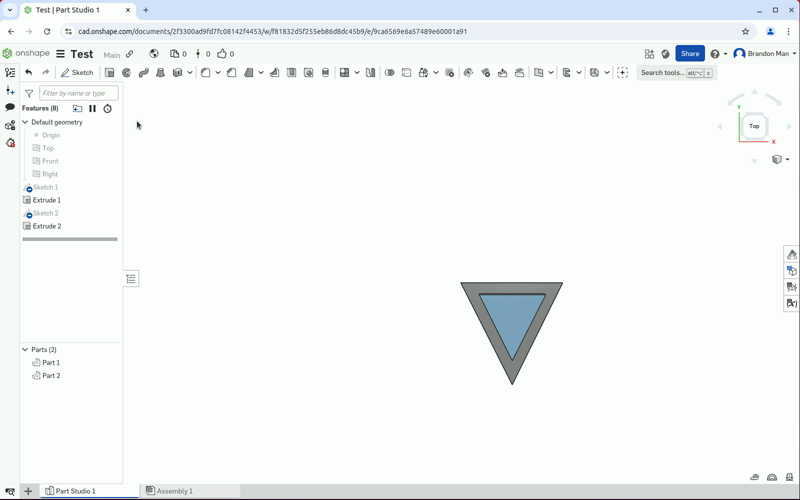
key(shift+7)
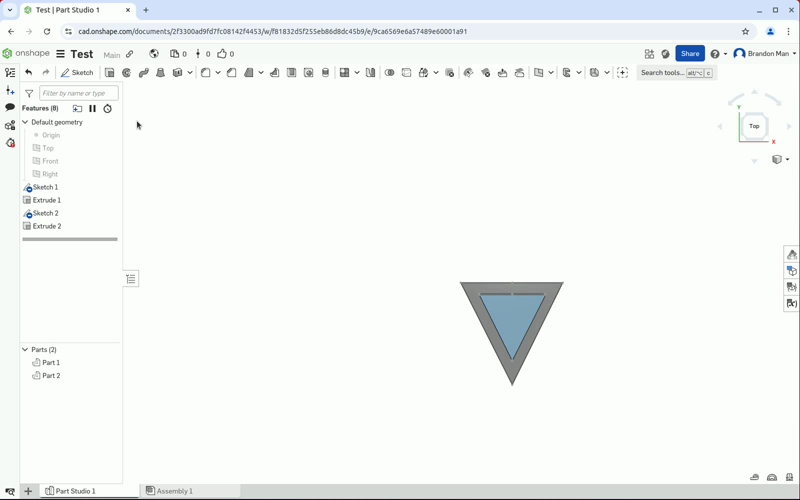
key(up, 3)
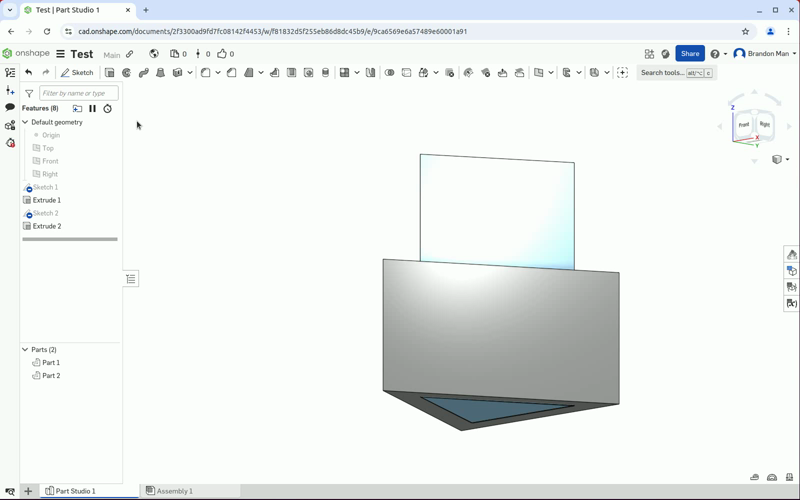
key(left, 3)
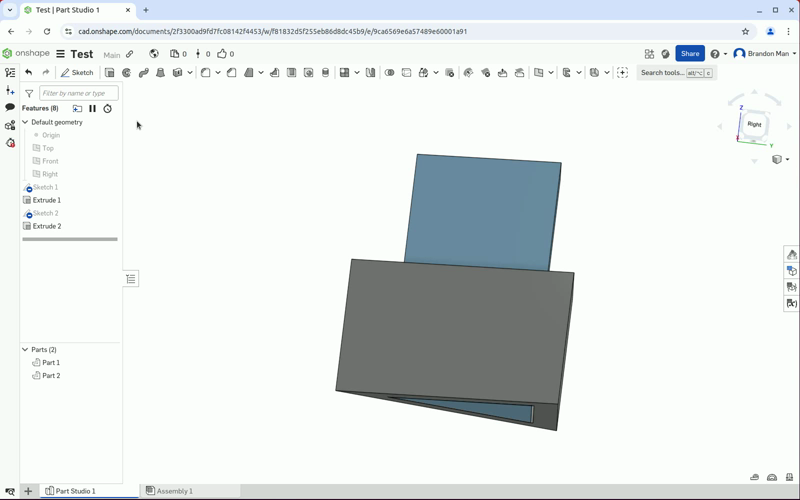
key(right, 3)
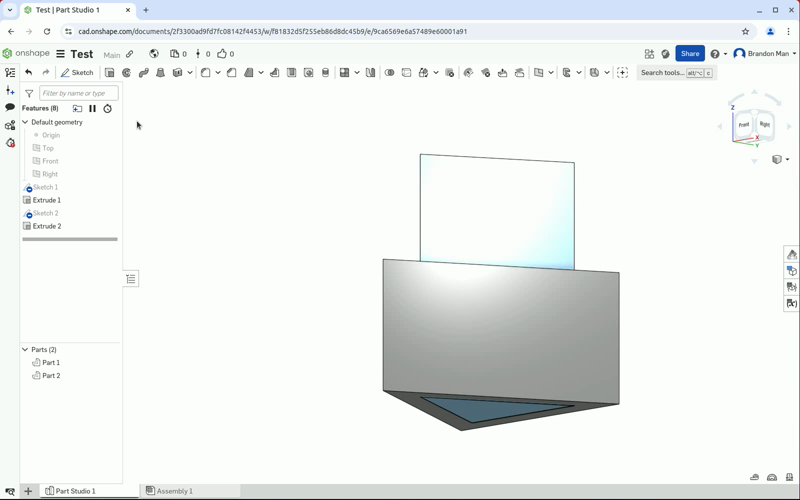
key(down, 3)
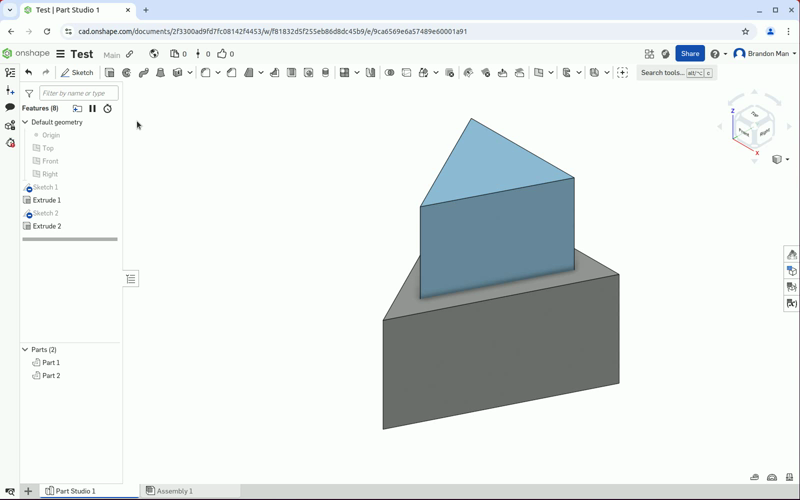
mouse_move(73, 189)
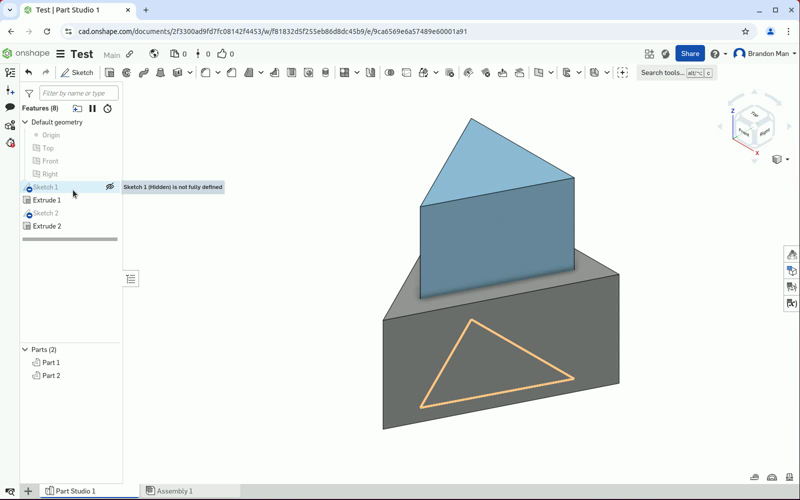
click(73, 189)